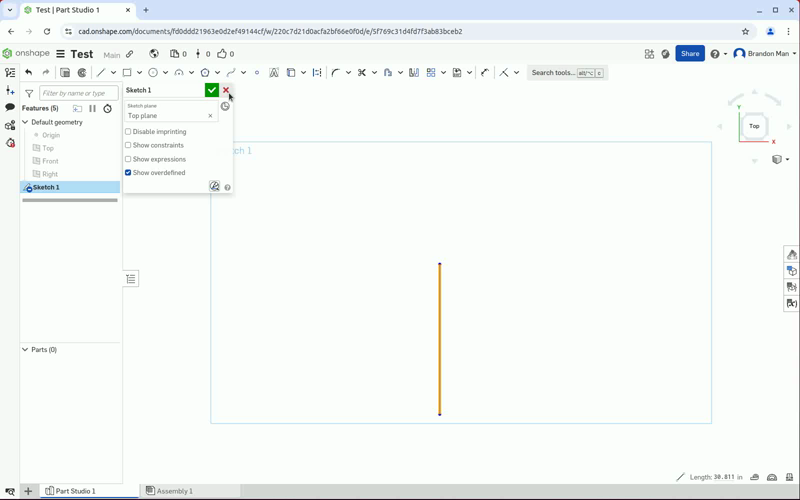
key(shift+h)
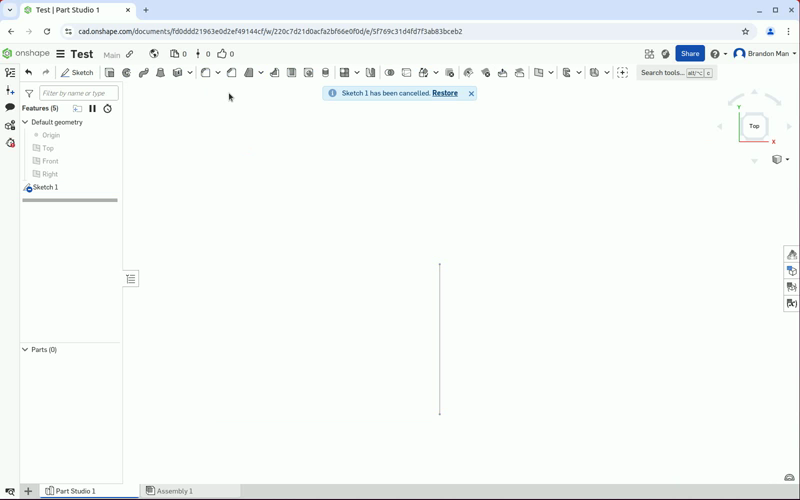
key(shift+s)
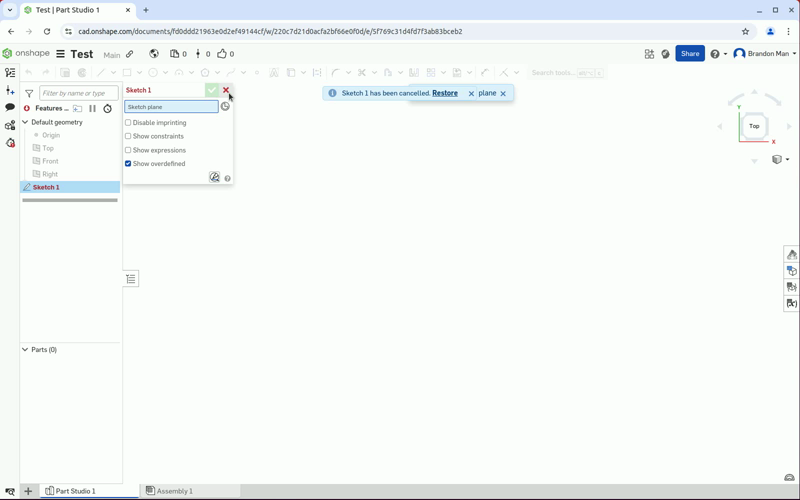
mouse_move(73, 150)
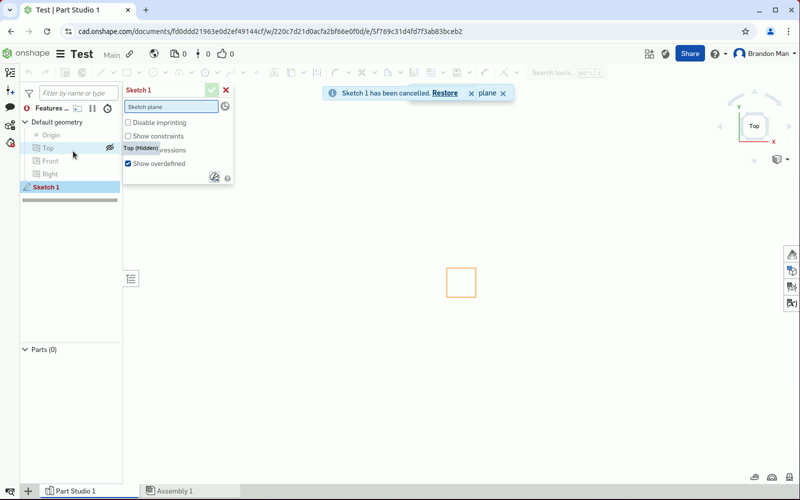
click(73, 150)
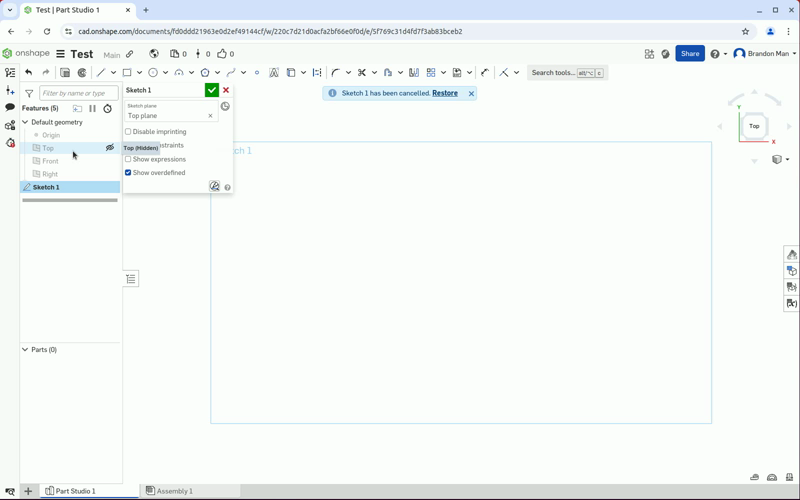
mouse_move(73, 352)
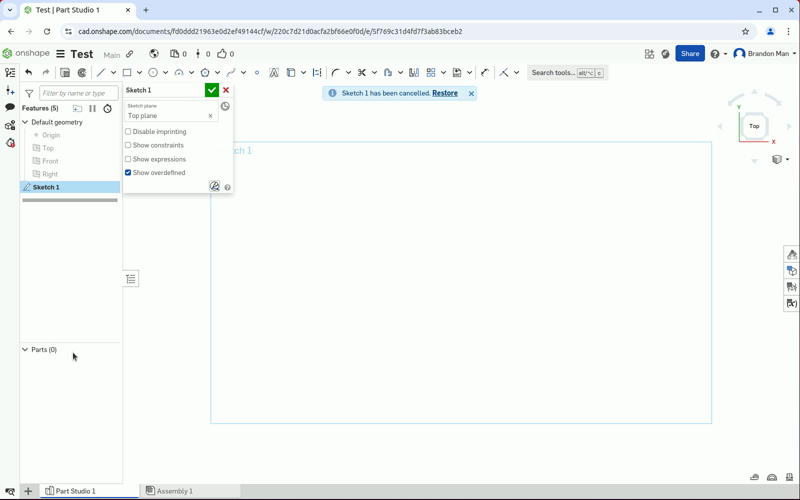
key(y)
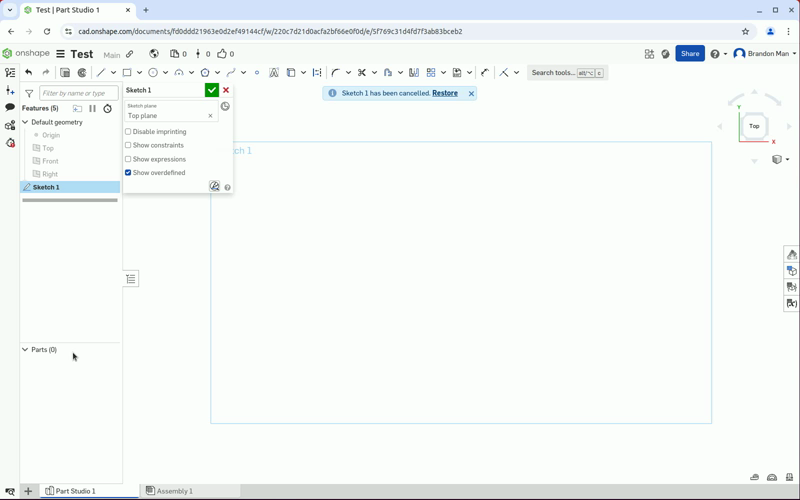
key(l)
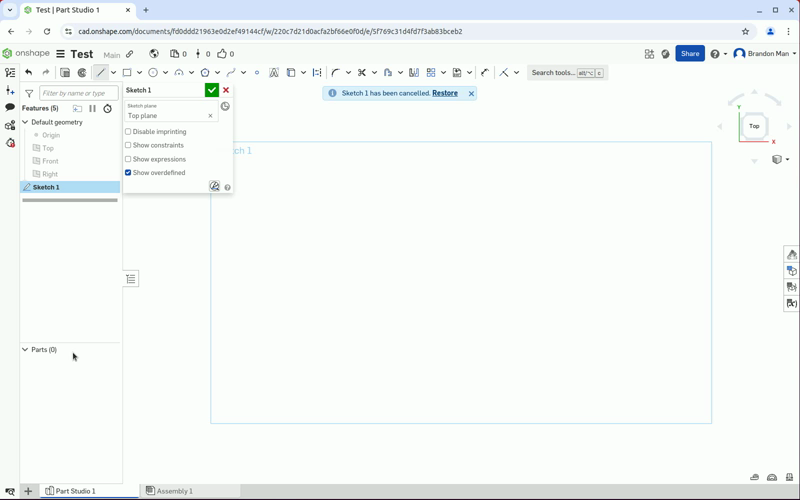
key_down(shift)
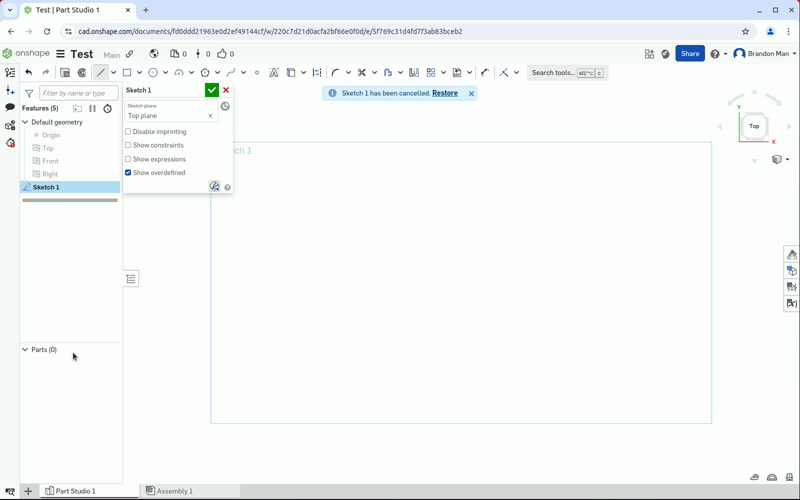
mouse_move(460, 282)
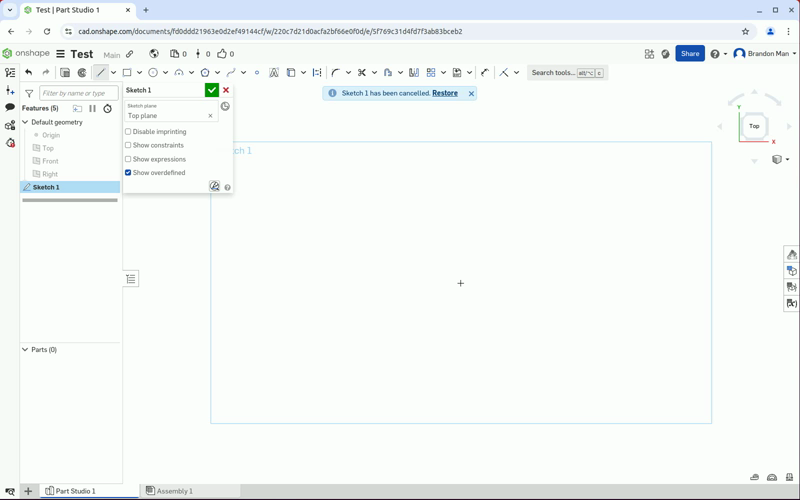
click(460, 282)
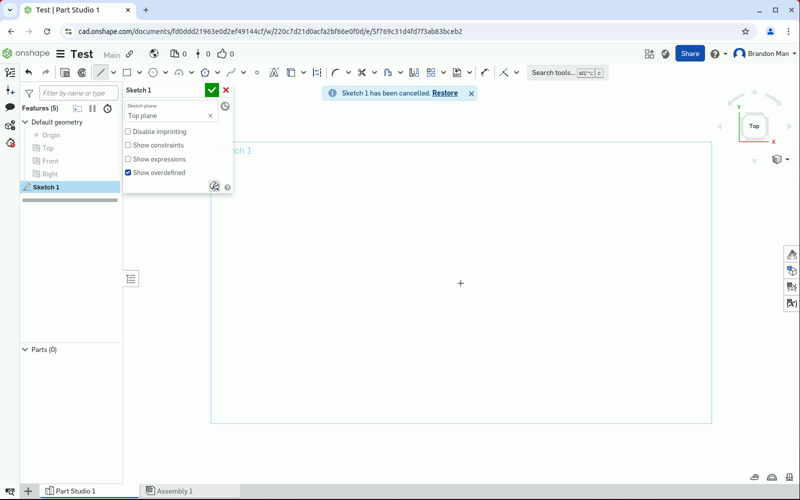
key_up(shift)
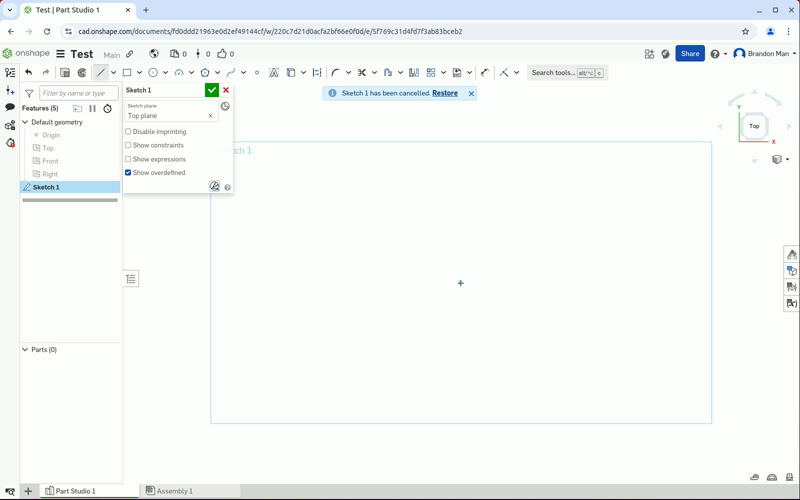
key_down(shift)
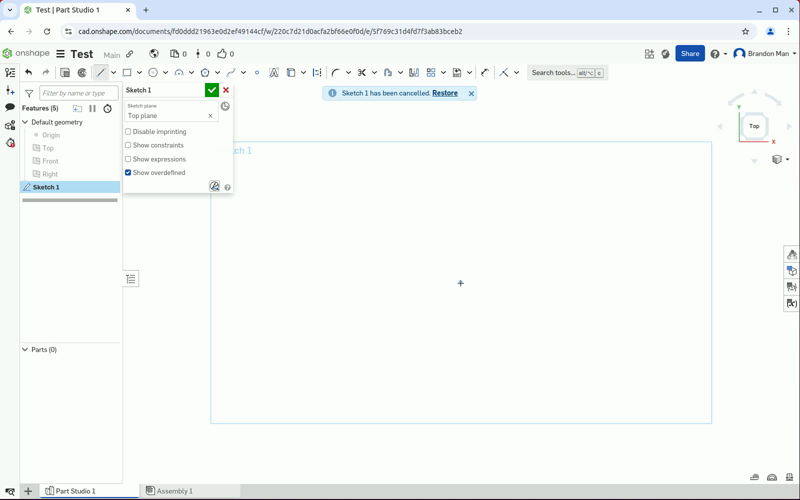
mouse_move(536, 282)
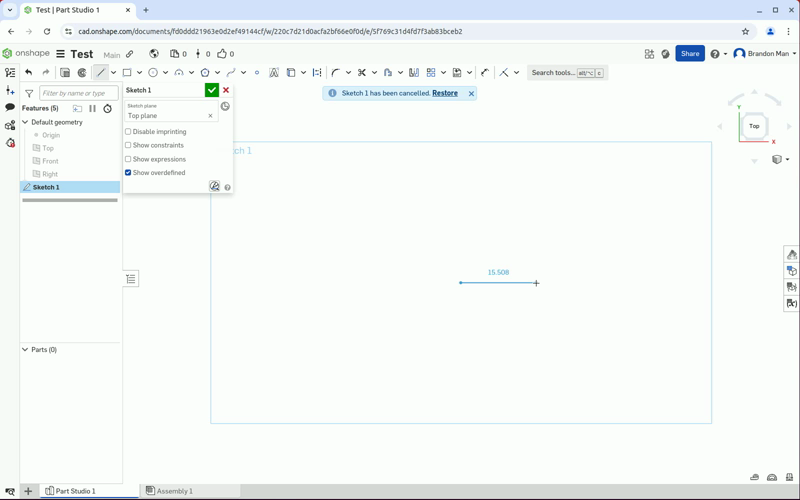
click(536, 282)
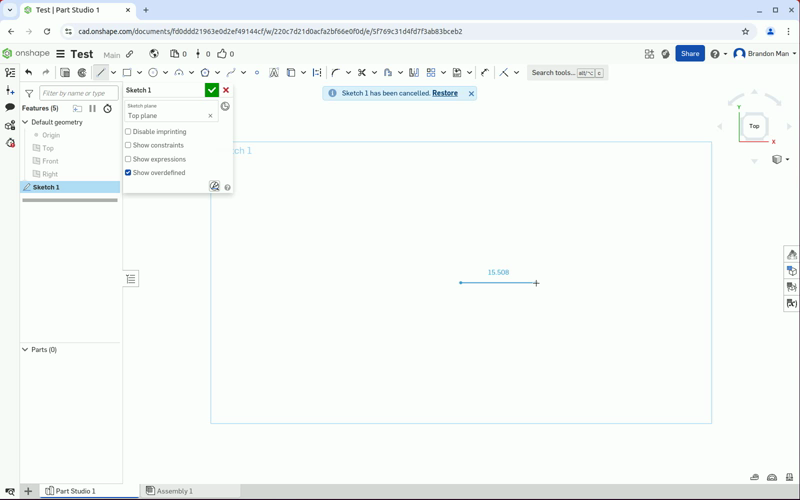
key_up(shift)
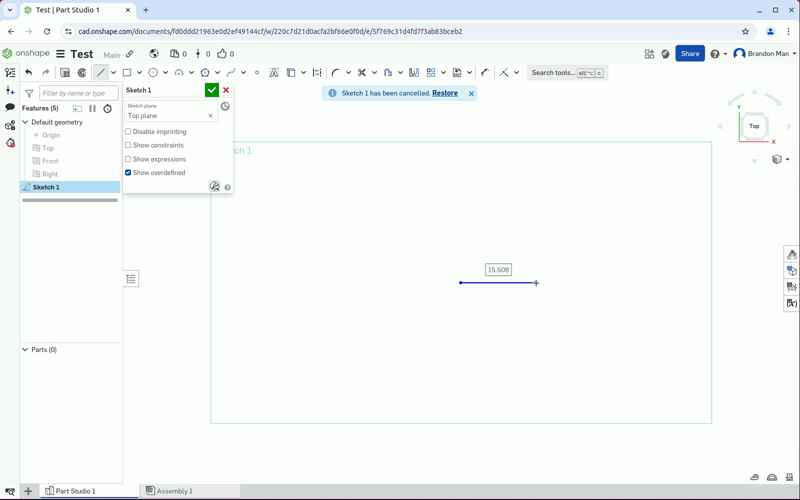
key_down(shift)
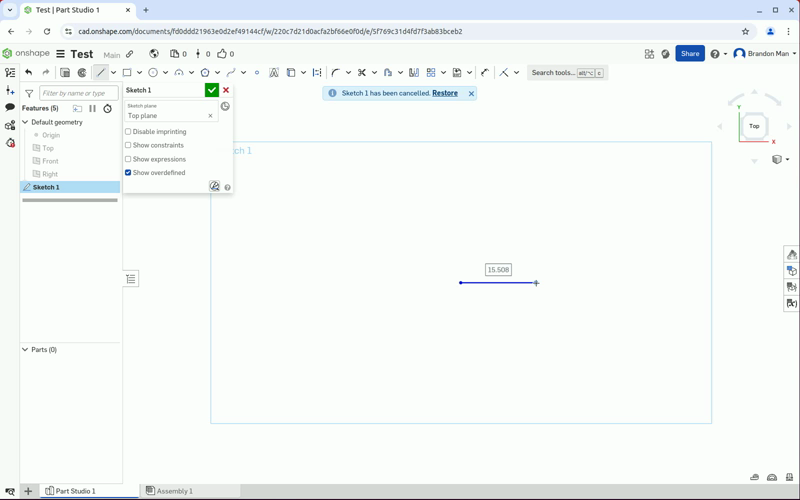
mouse_move(536, 207)
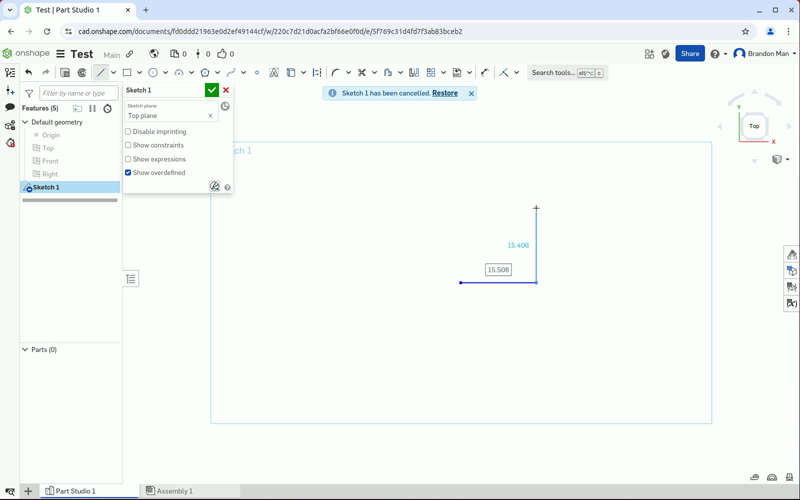
click(536, 207)
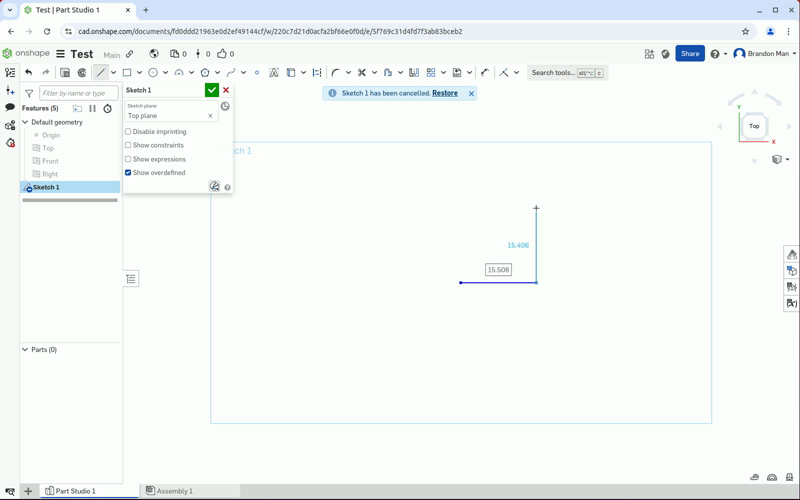
key_up(shift)
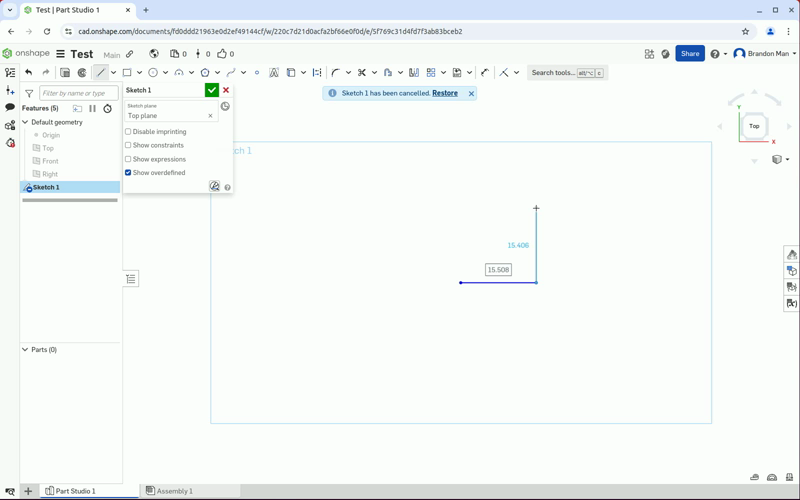
key_down(shift)
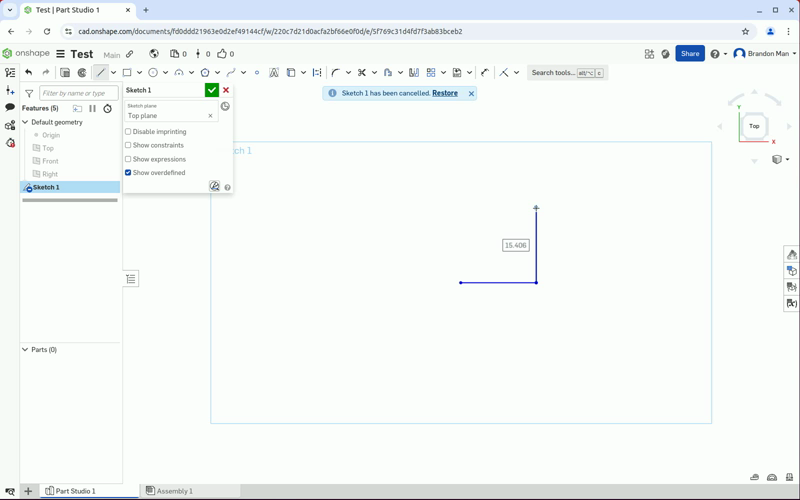
mouse_move(460, 207)
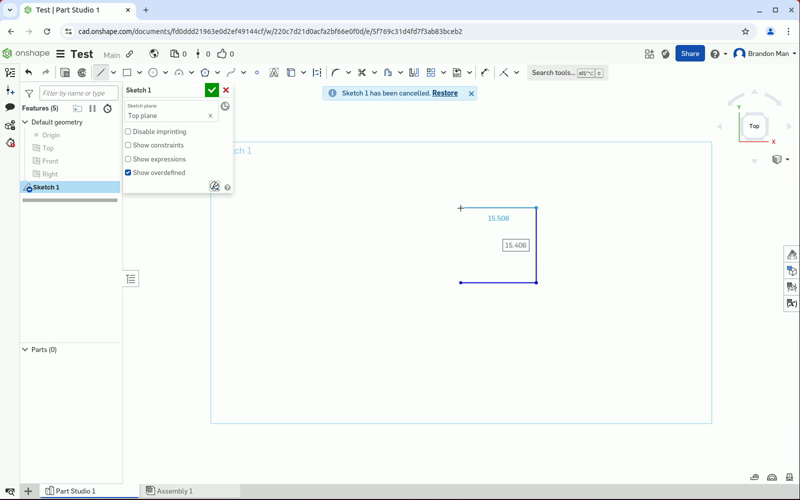
click(460, 207)
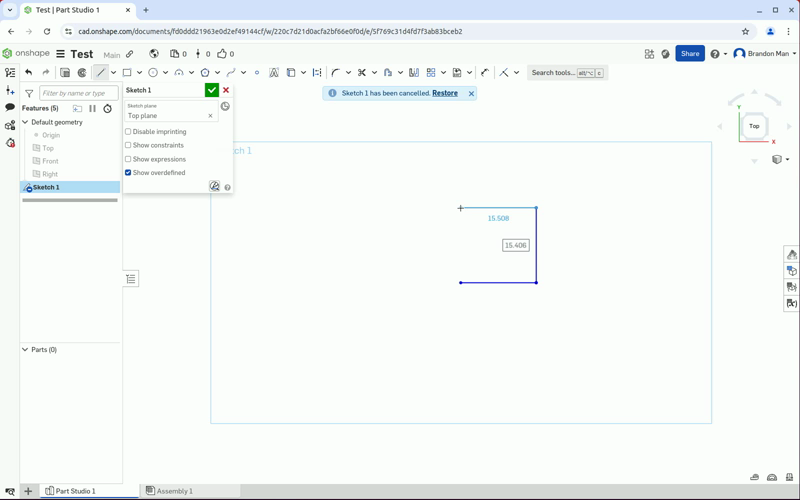
key_up(shift)
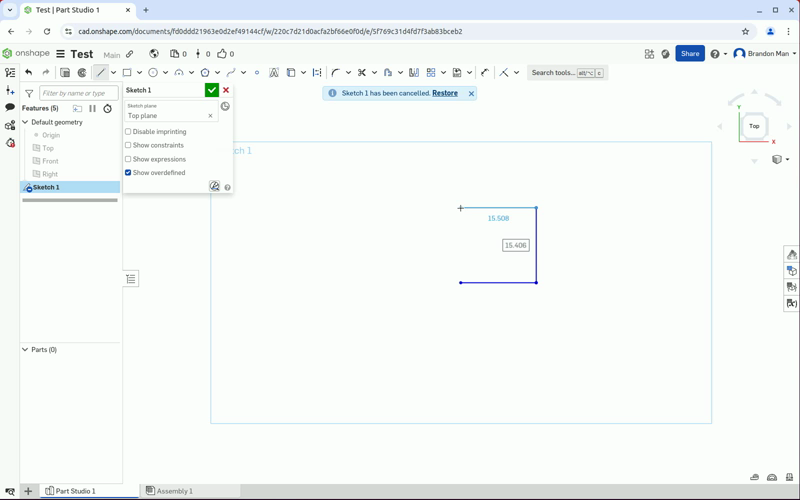
key_down(shift)
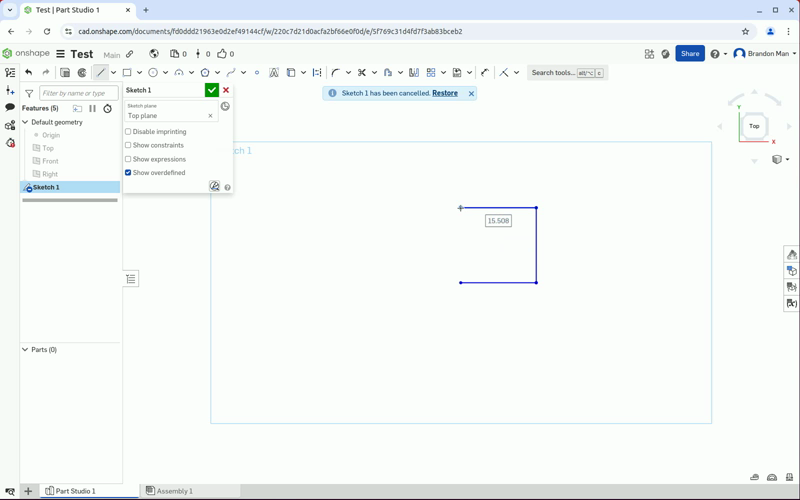
mouse_move(460, 282)
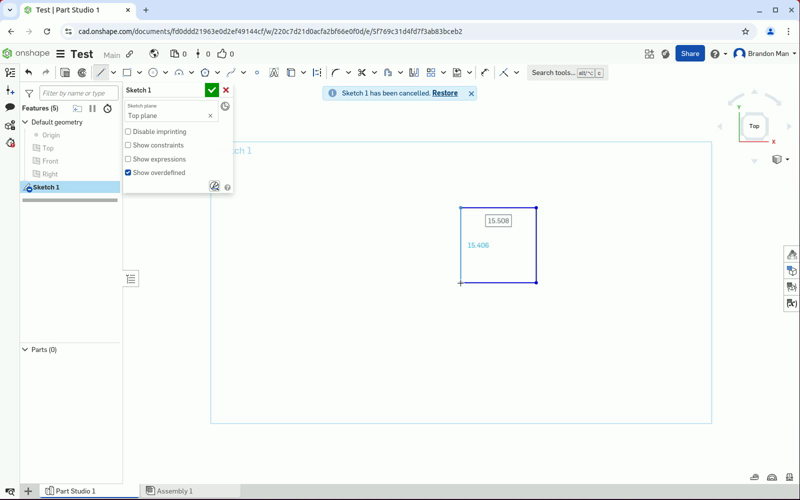
key_up(shift)
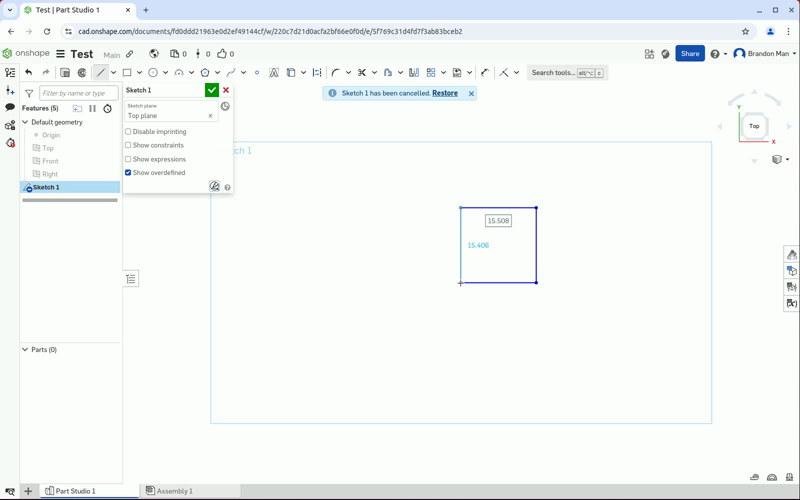
click(460, 282)
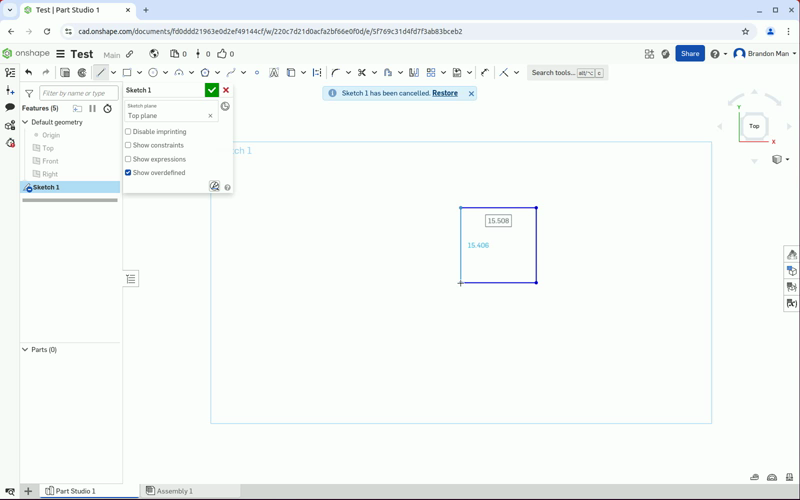
key(esc)
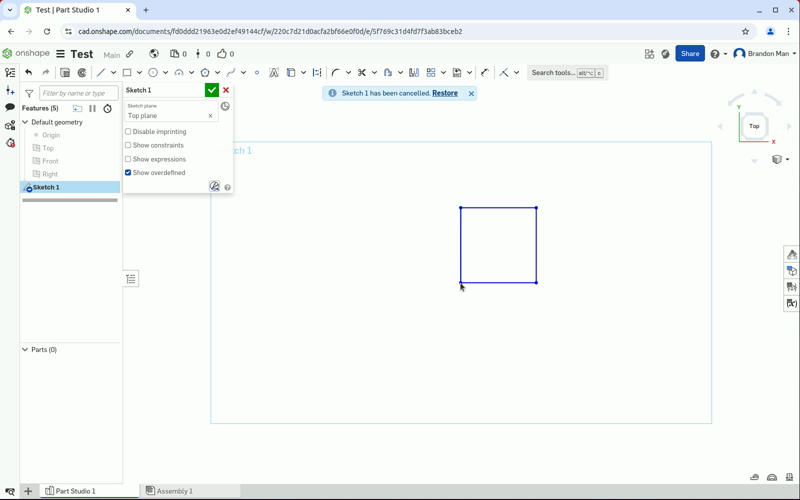
mouse_move(470, 216)
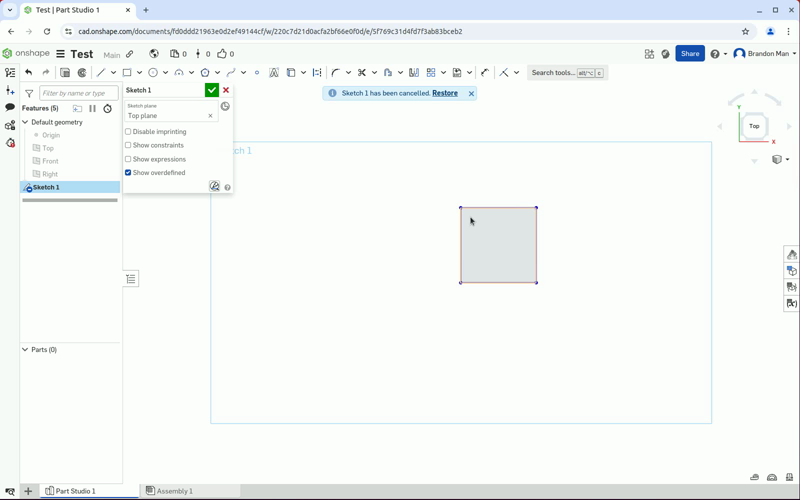
click(470, 216)
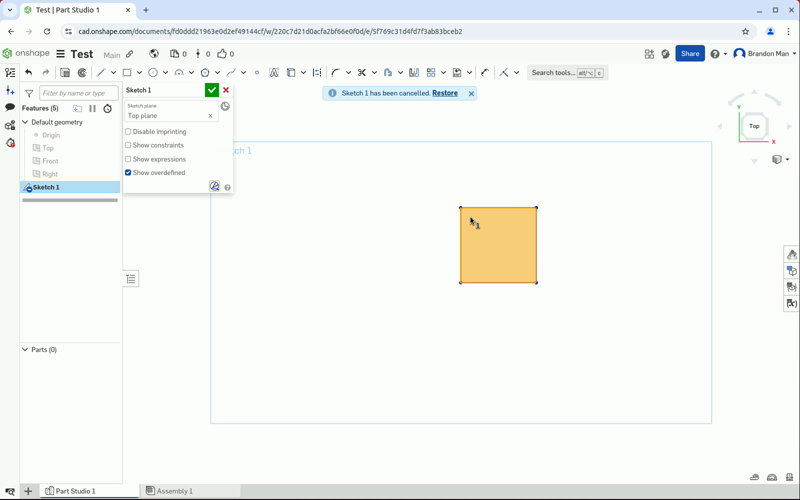
mouse_move(73, 352)
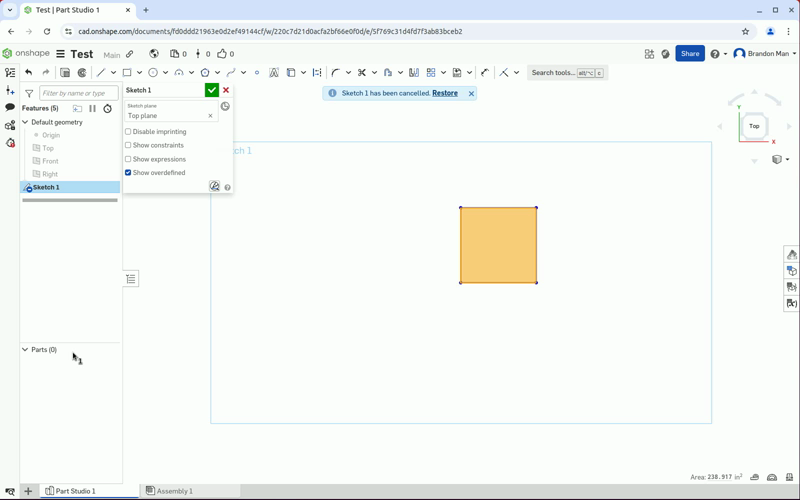
key(shift+y)
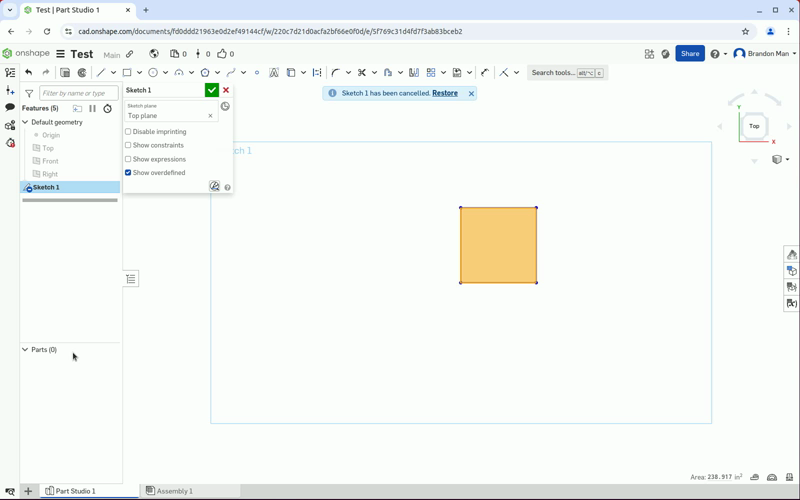
key(shift+e)
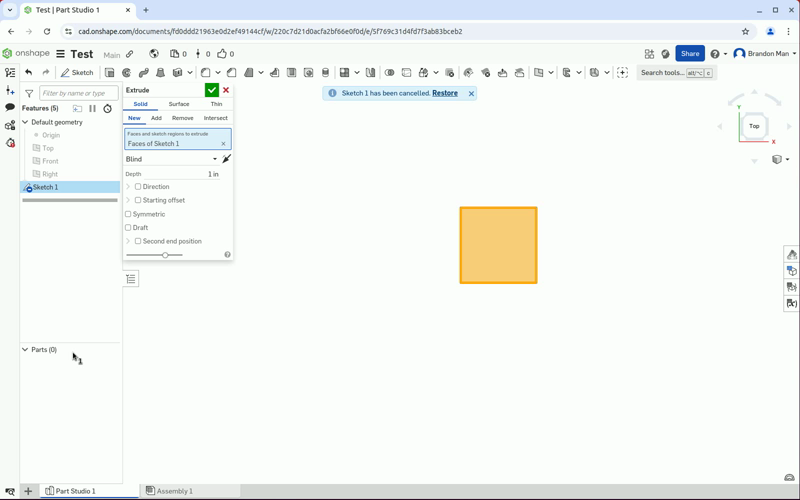
mouse_move(143, 106)
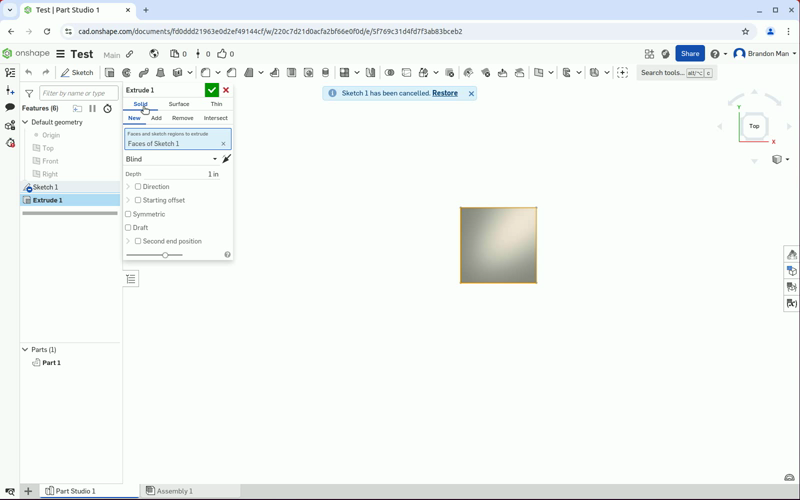
click(143, 106)
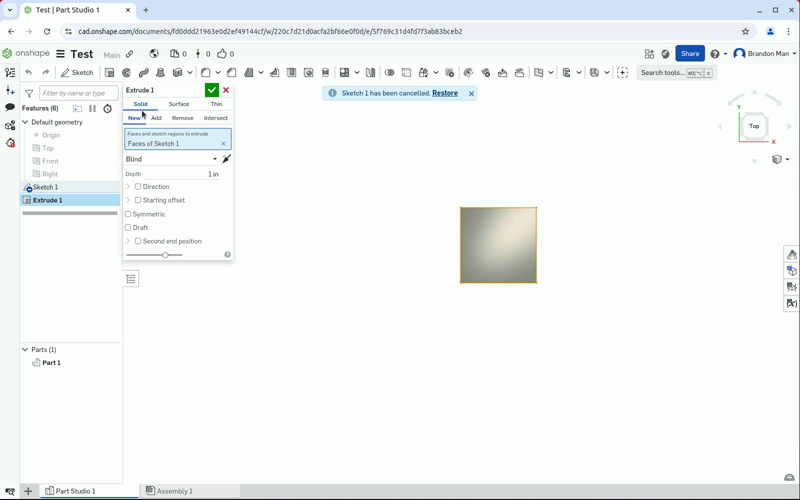
mouse_move(137, 120)
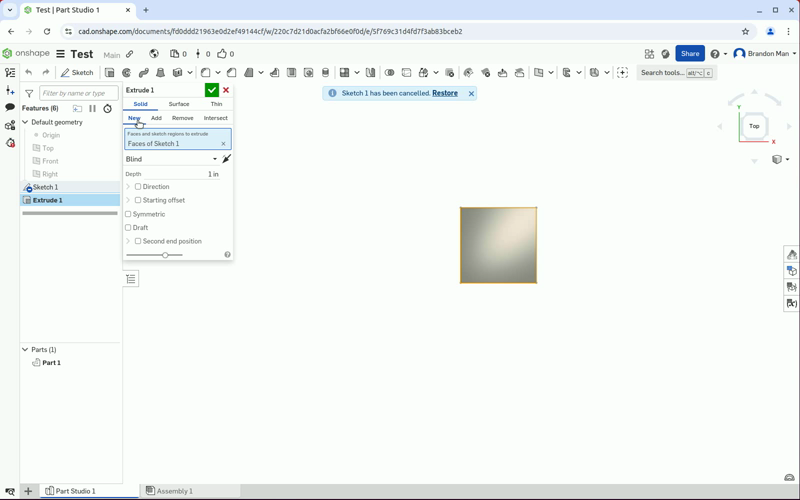
click(137, 120)
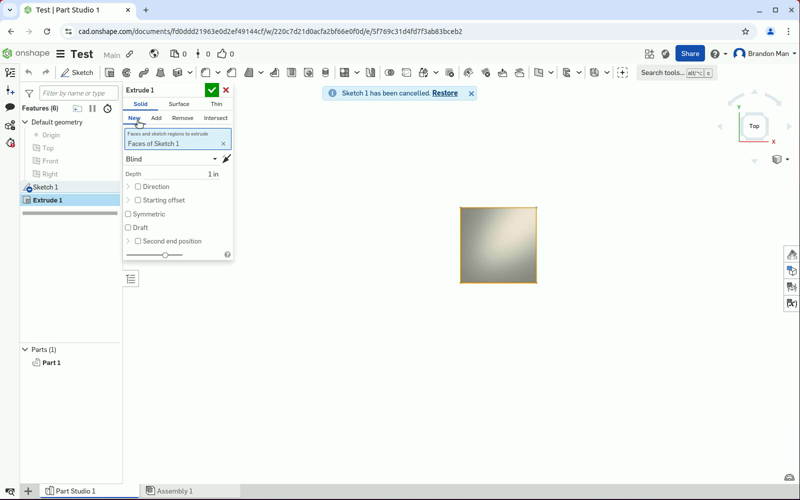
key(tab, 4)
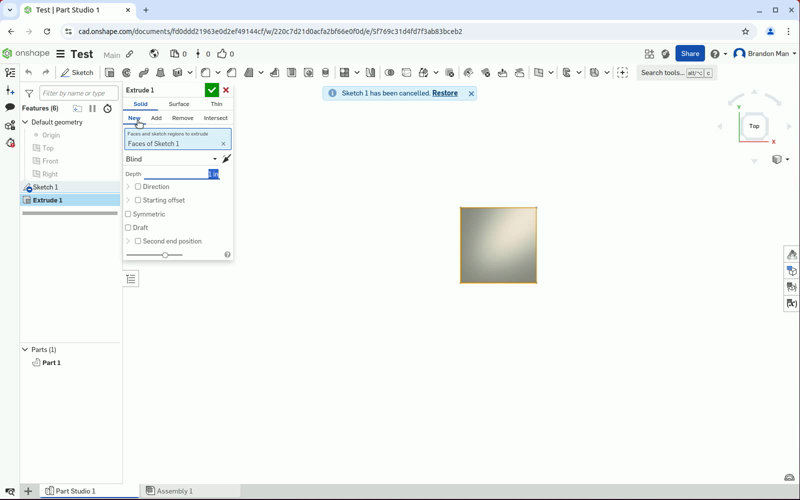
text(7.703)
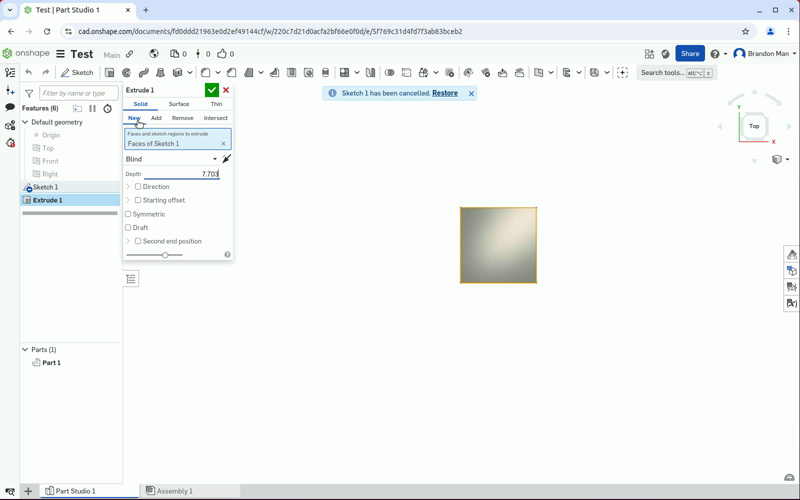
key(enter)
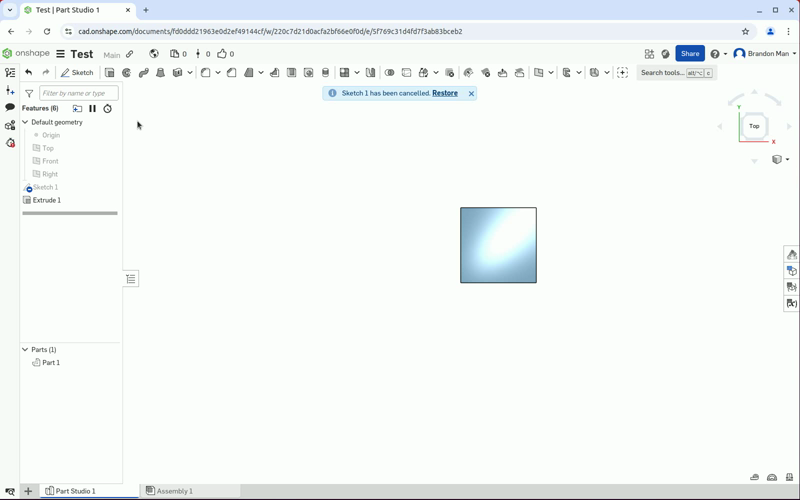
key(shift+h)
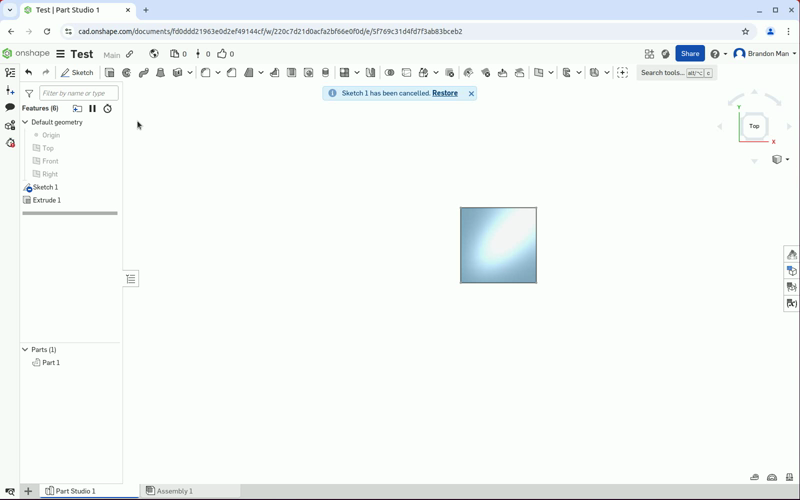
key(shift+h)
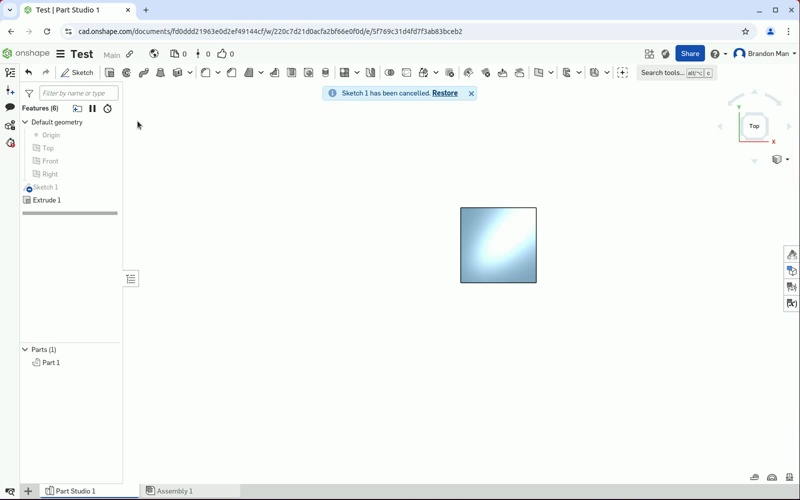
mouse_move(73, 189)
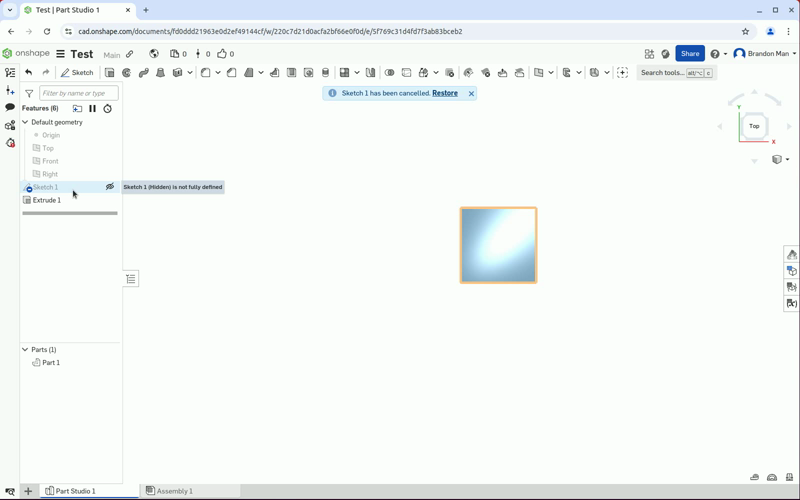
click(73, 189)
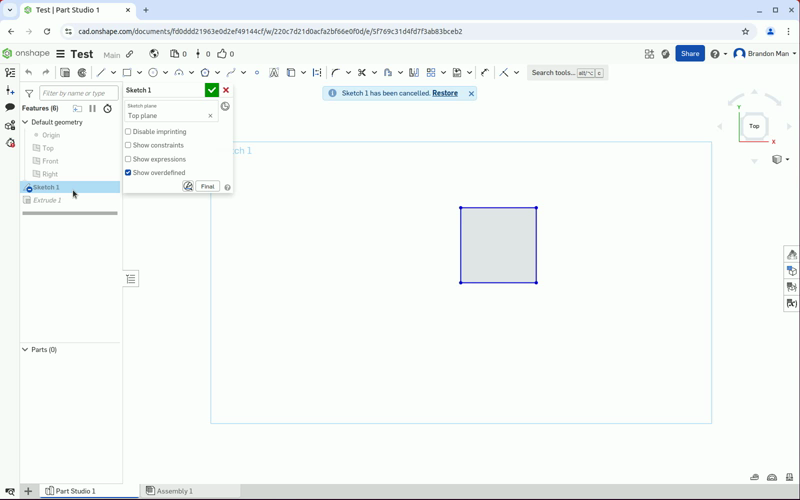
mouse_move(229, 92)
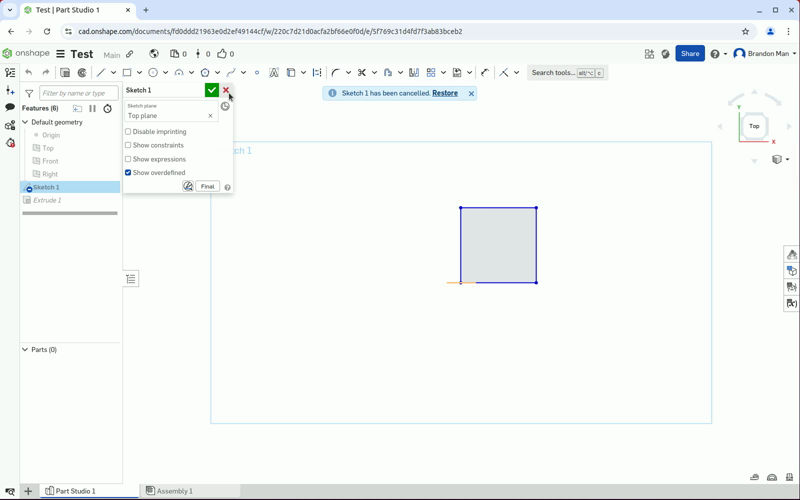
click(229, 92)
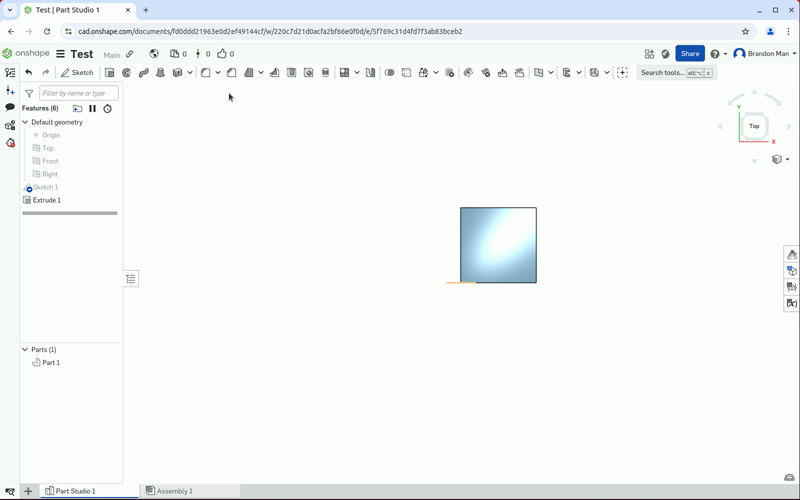
mouse_move(541, 75)
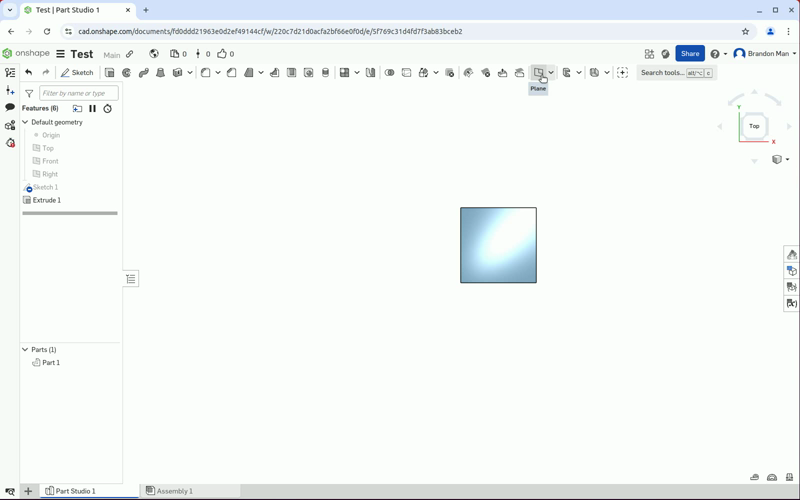
click(541, 75)
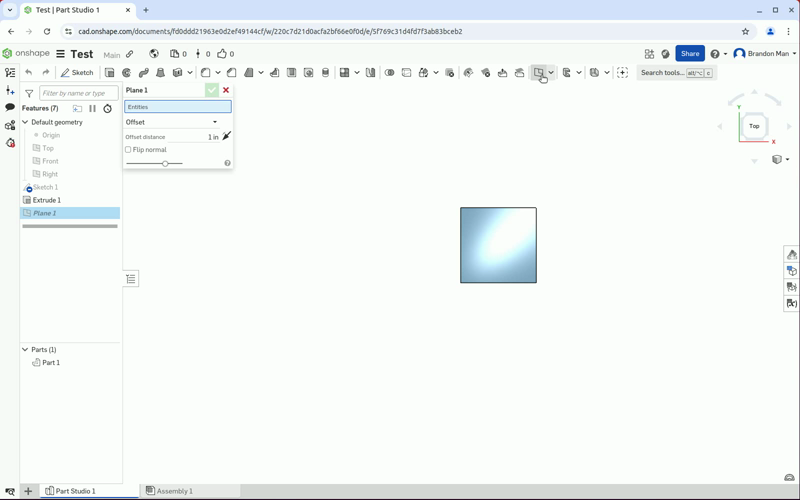
mouse_move(73, 150)
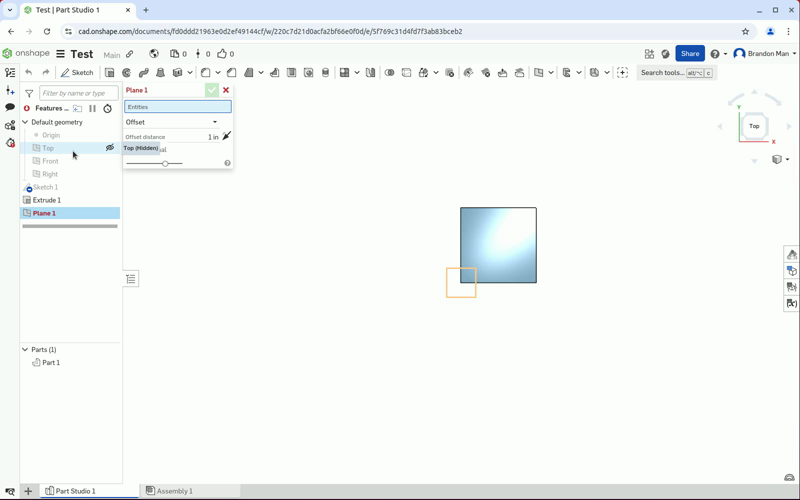
click(73, 150)
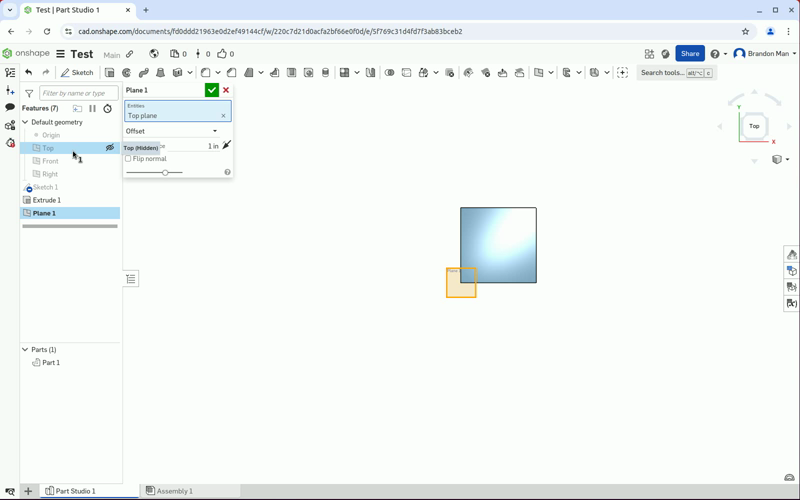
key(tab, 2)
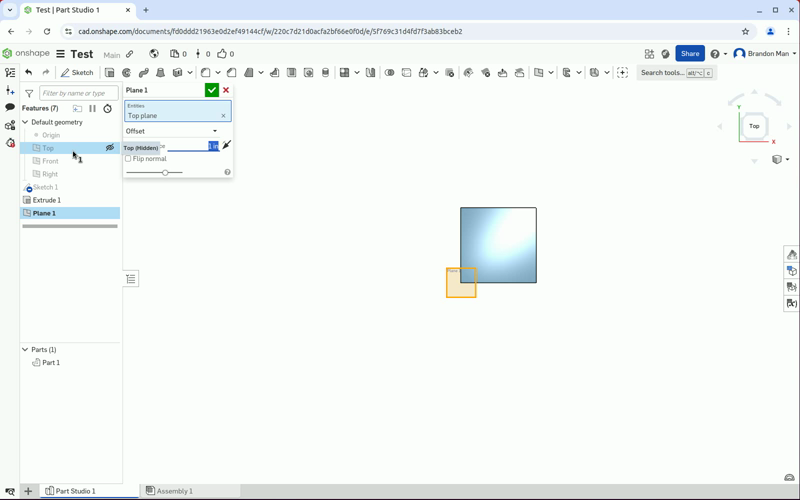
text(7.703)
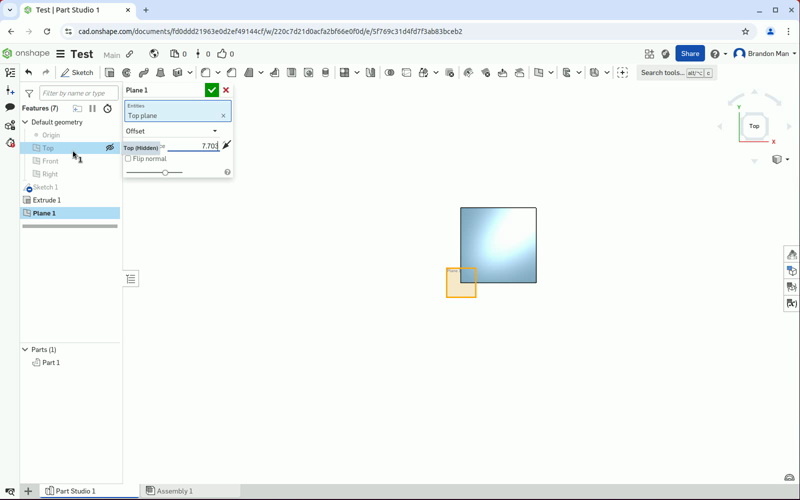
key(enter, 2)
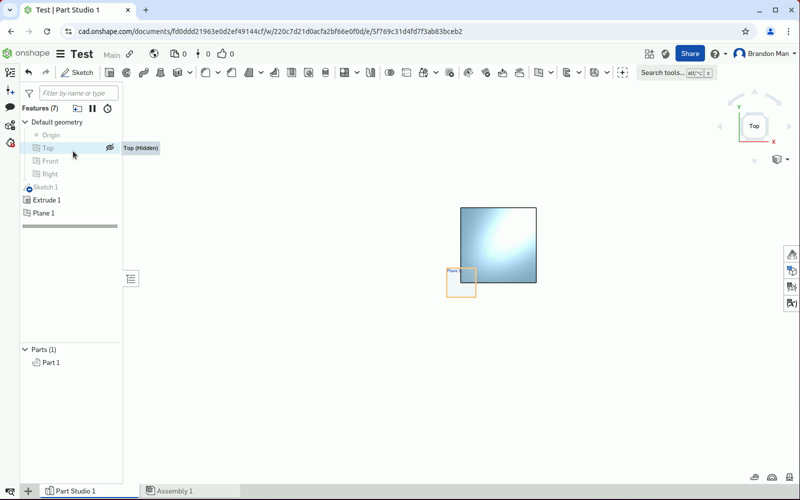
key(shift+s)
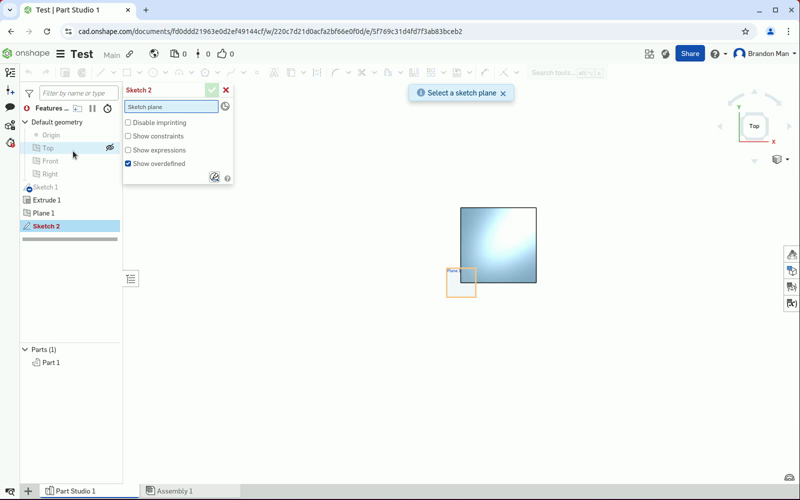
mouse_move(73, 215)
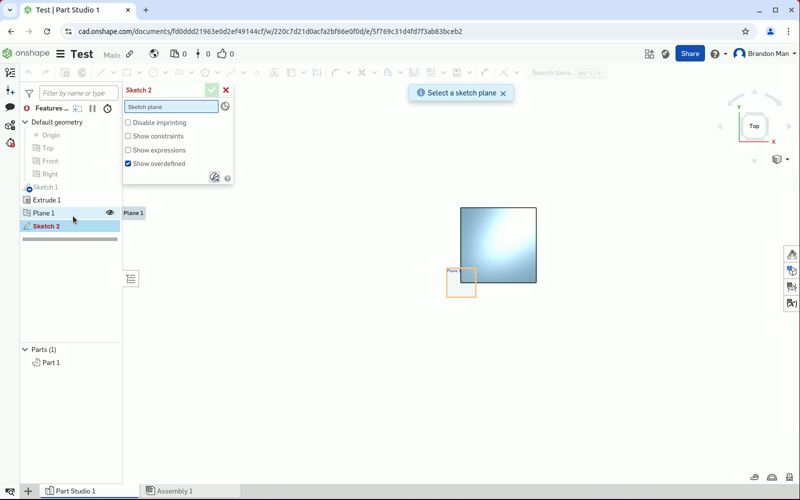
click(73, 215)
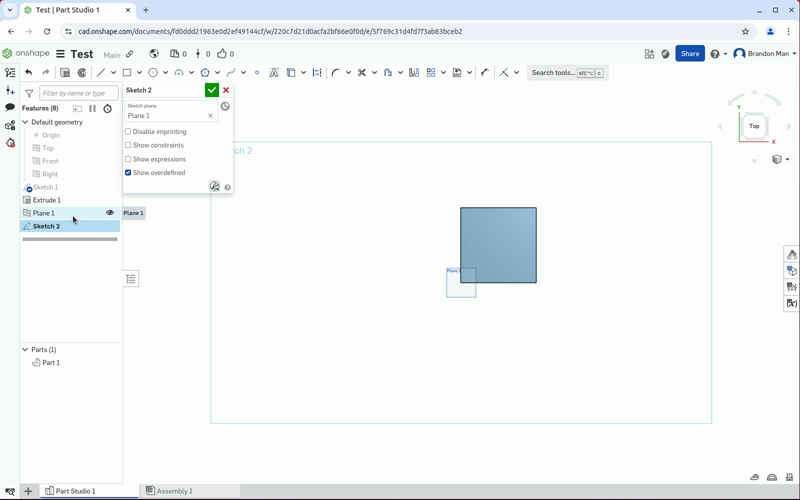
mouse_move(73, 352)
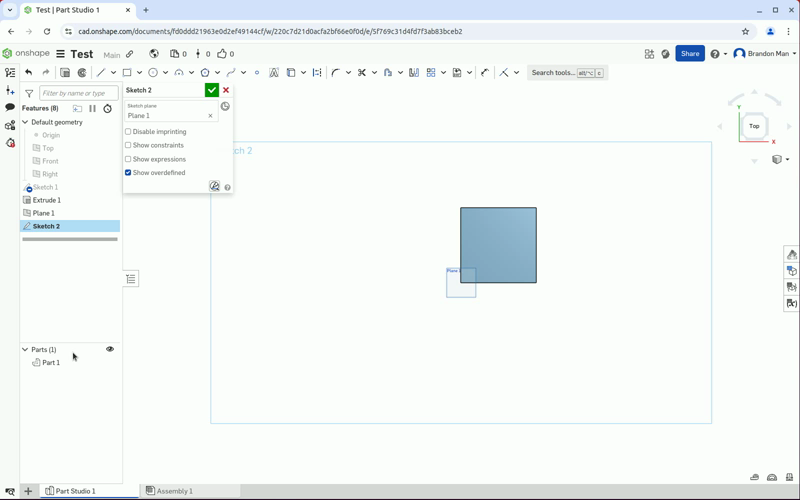
key(y)
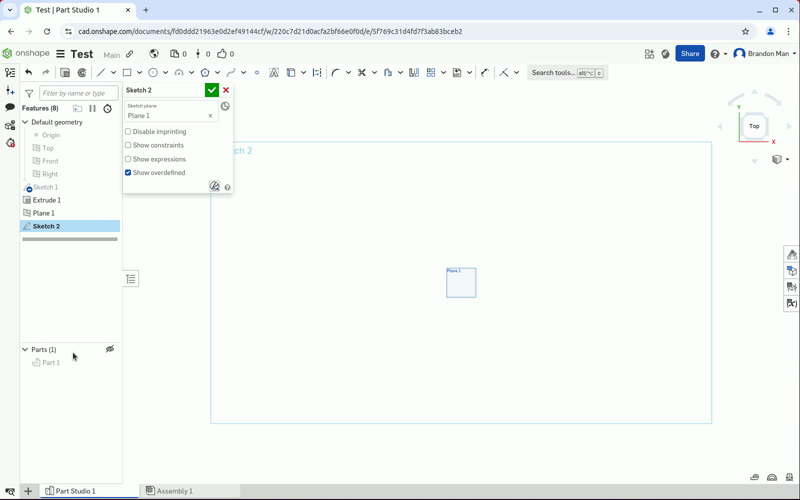
key(l)
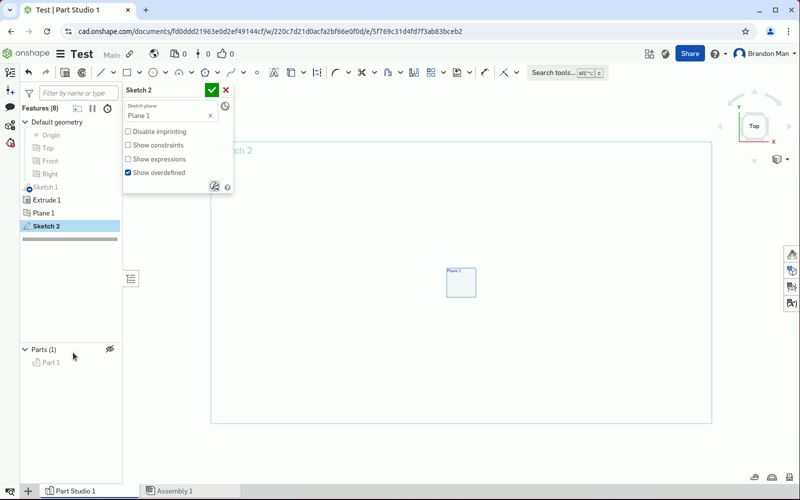
key_down(shift)
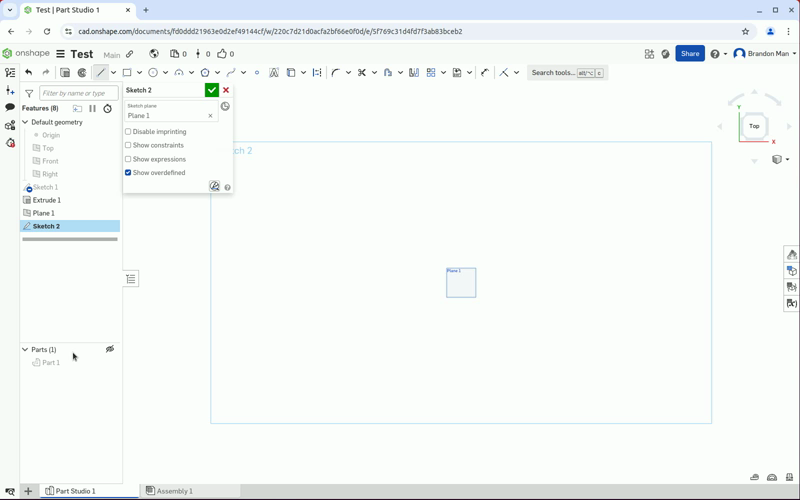
mouse_move(460, 245)
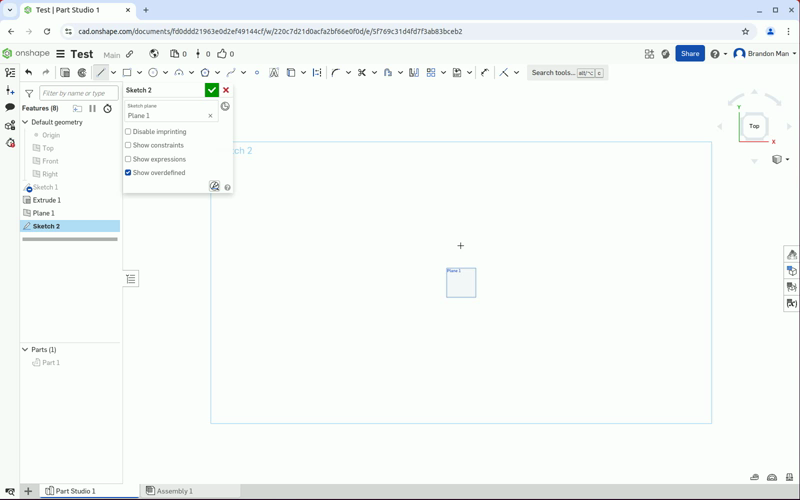
click(460, 245)
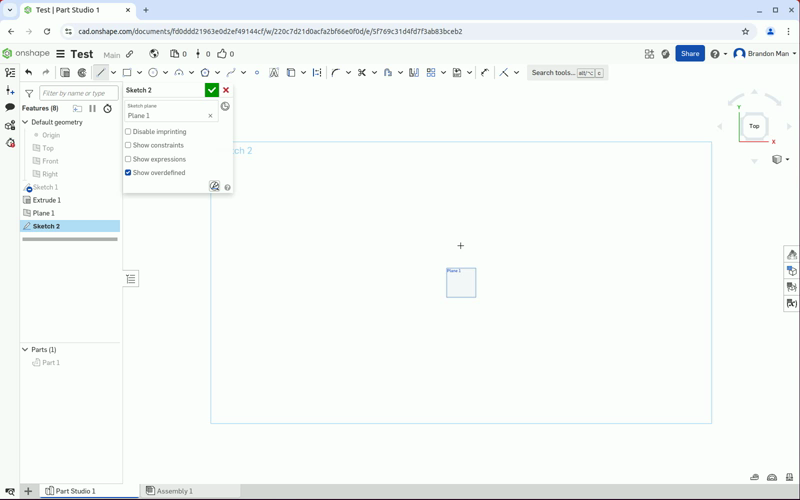
key_up(shift)
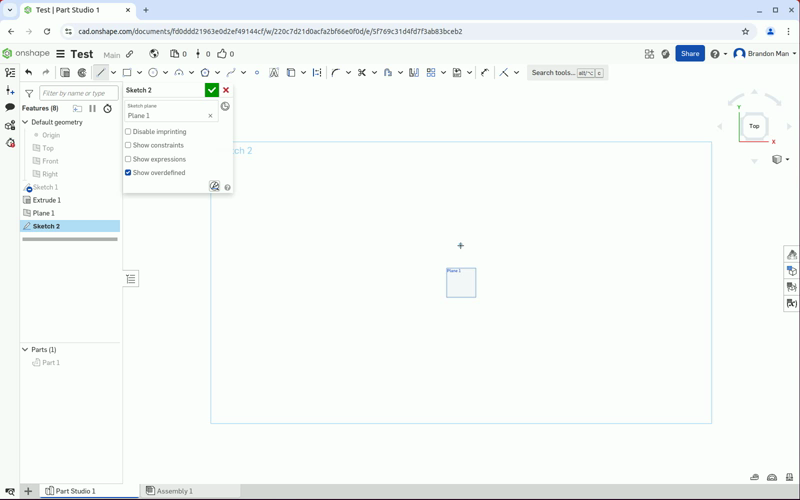
key_down(shift)
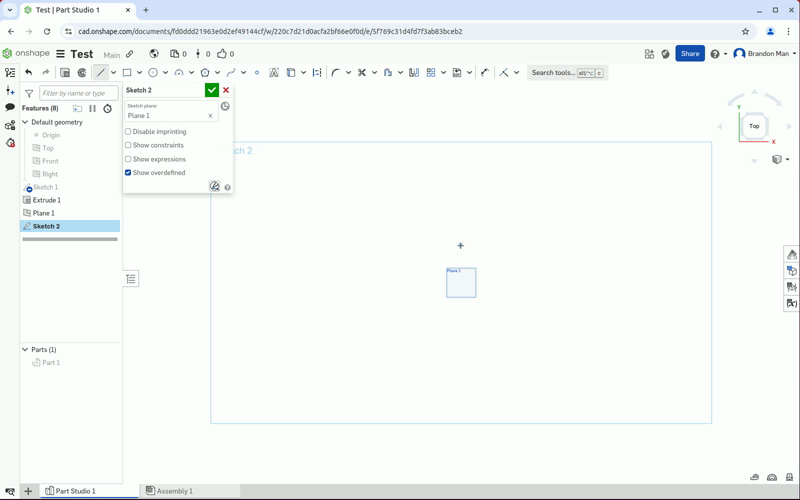
mouse_move(536, 245)
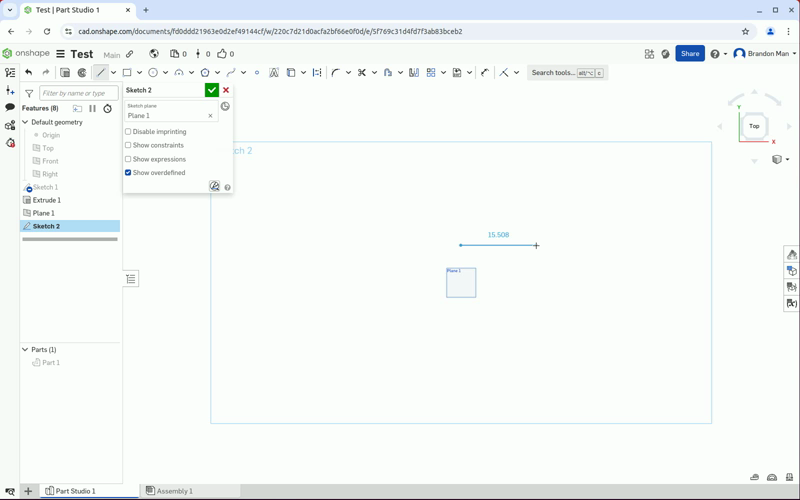
click(536, 245)
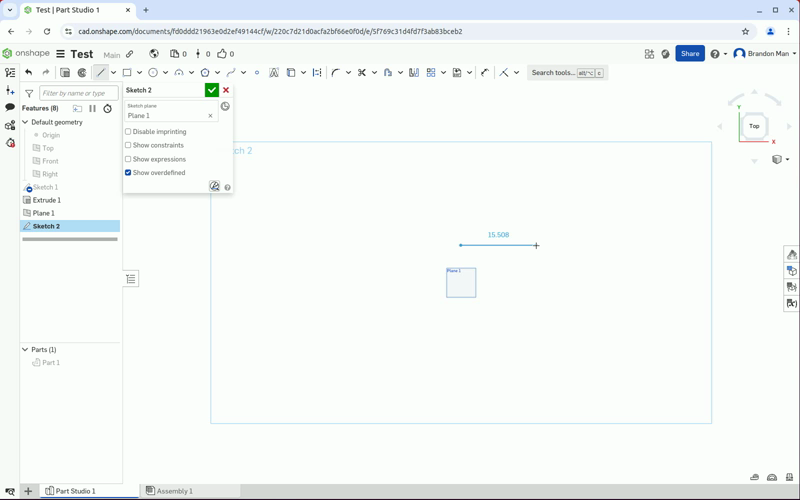
key_up(shift)
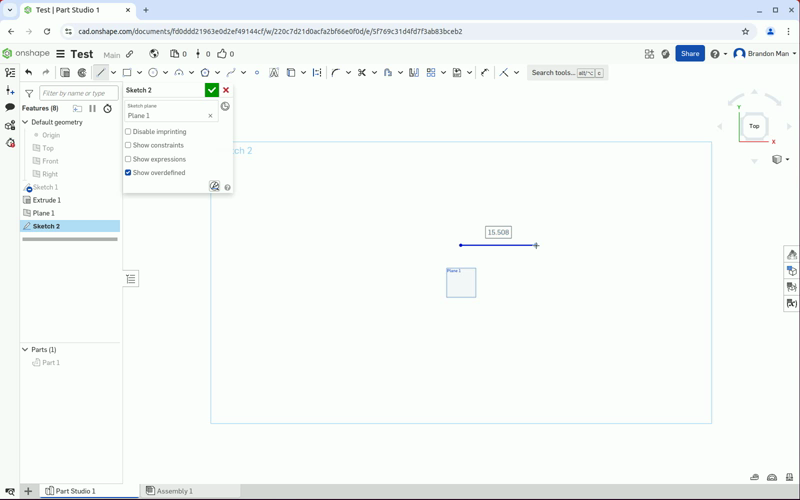
key_down(shift)
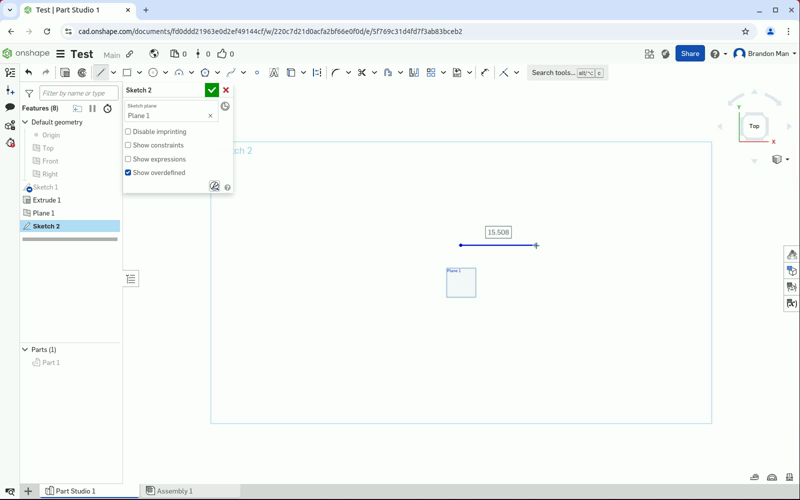
mouse_move(566, 245)
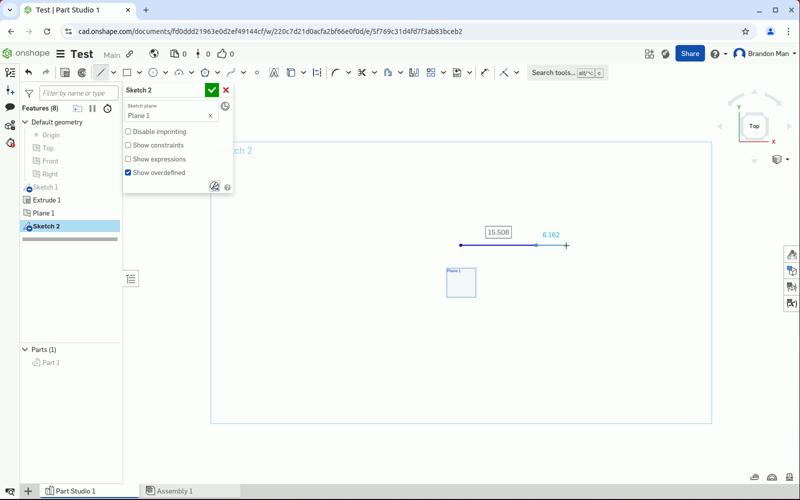
mouse_move(536, 207)
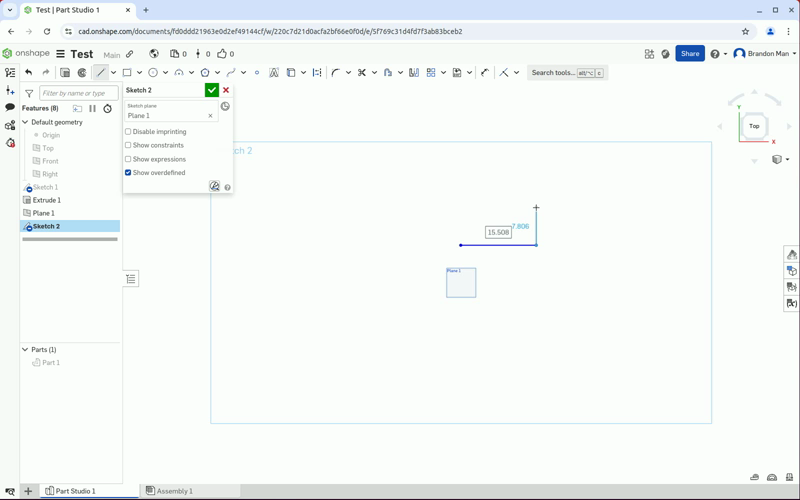
click(536, 207)
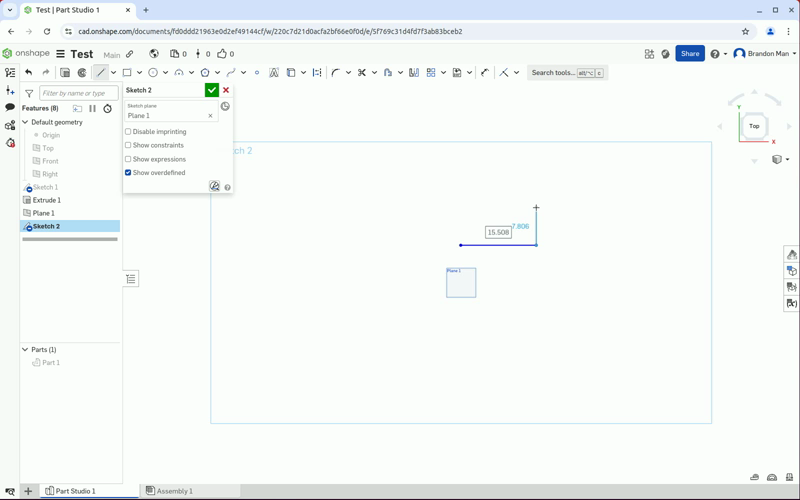
key_up(shift)
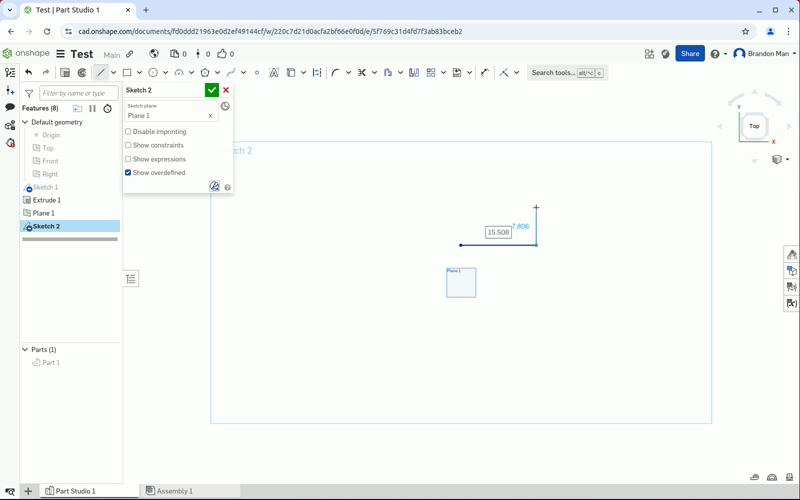
key_down(shift)
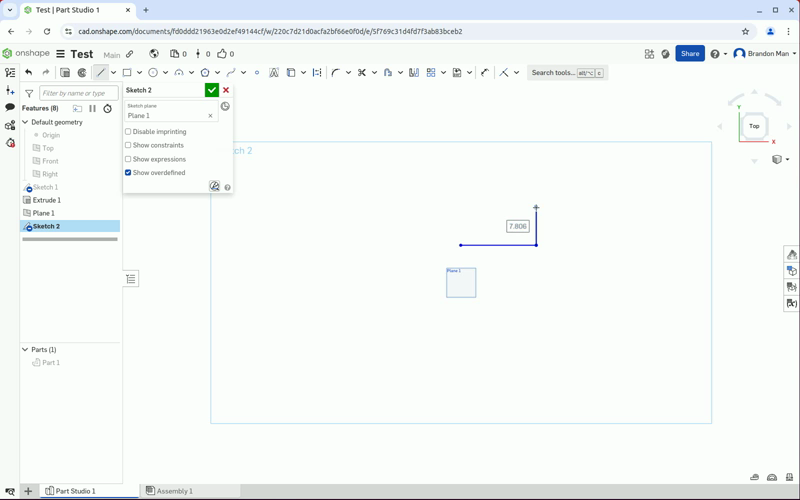
mouse_move(460, 207)
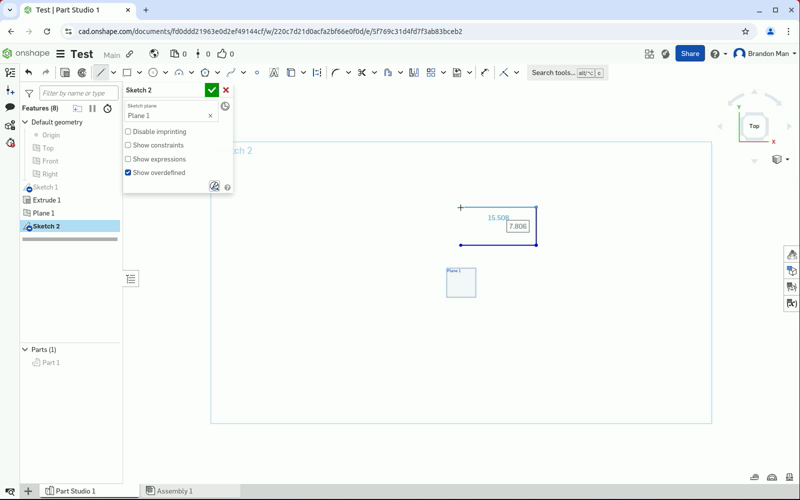
click(460, 207)
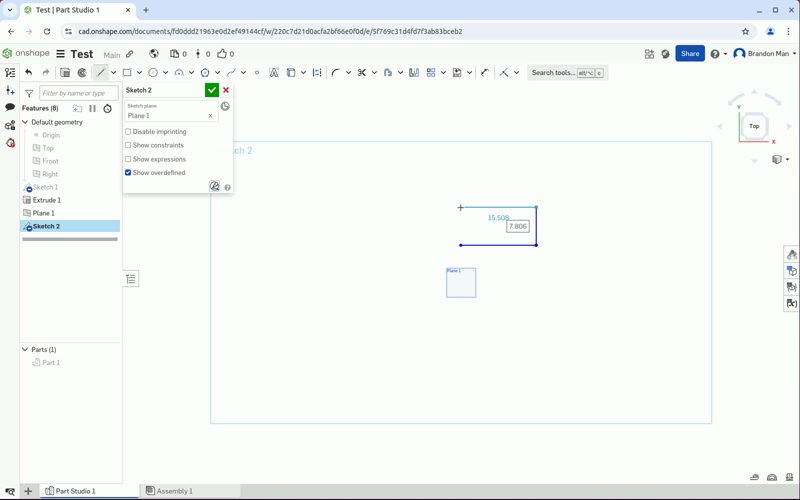
key_up(shift)
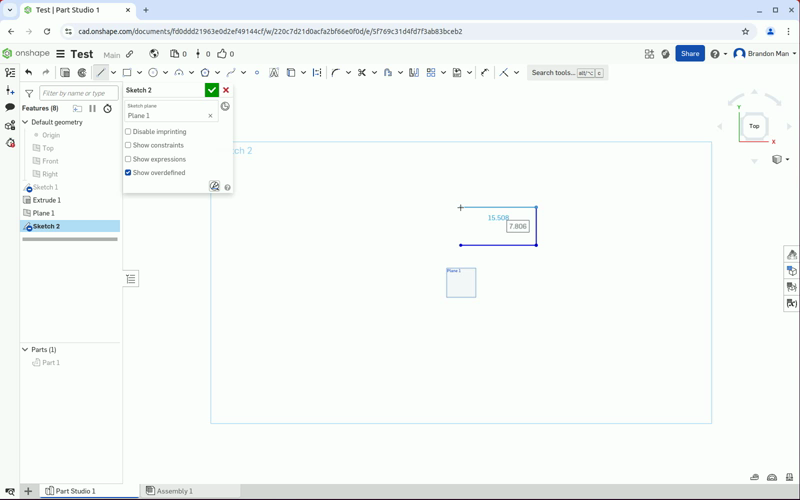
mouse_move(490, 207)
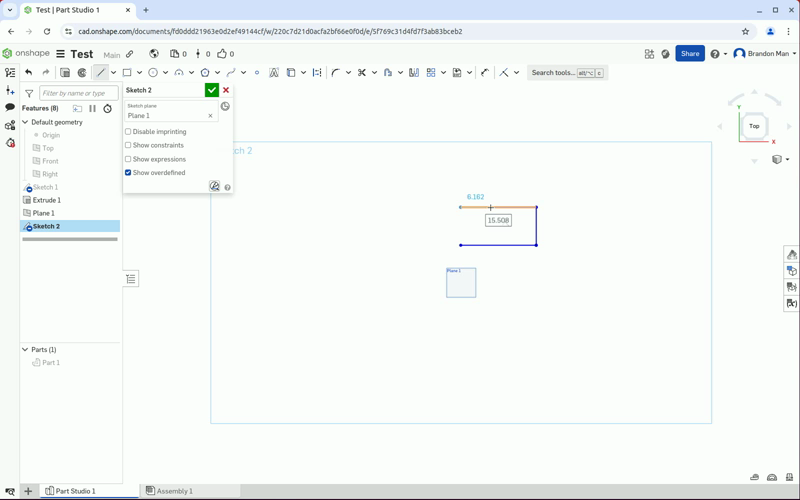
key_down(shift)
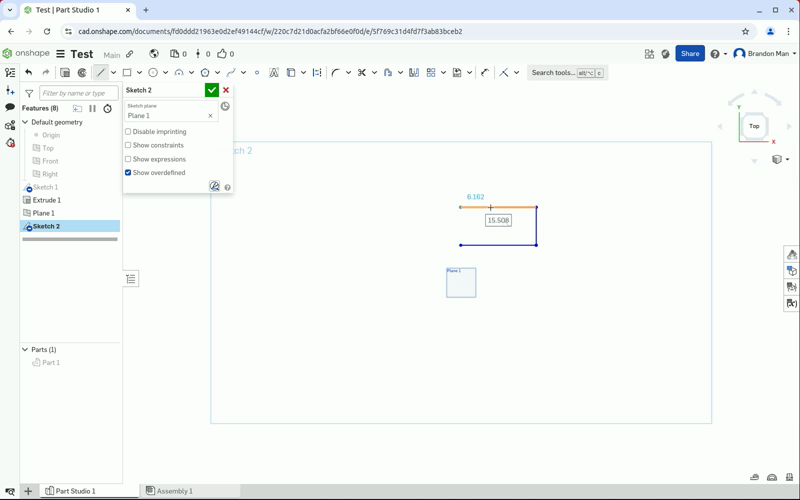
mouse_move(460, 245)
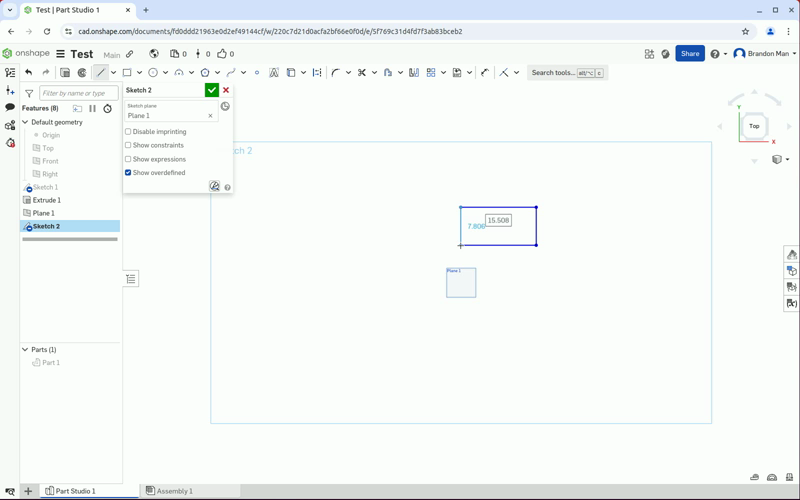
key_up(shift)
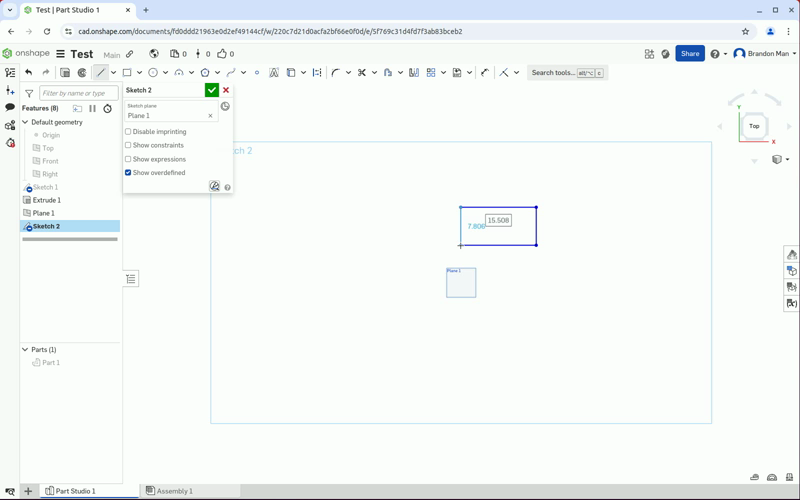
click(460, 245)
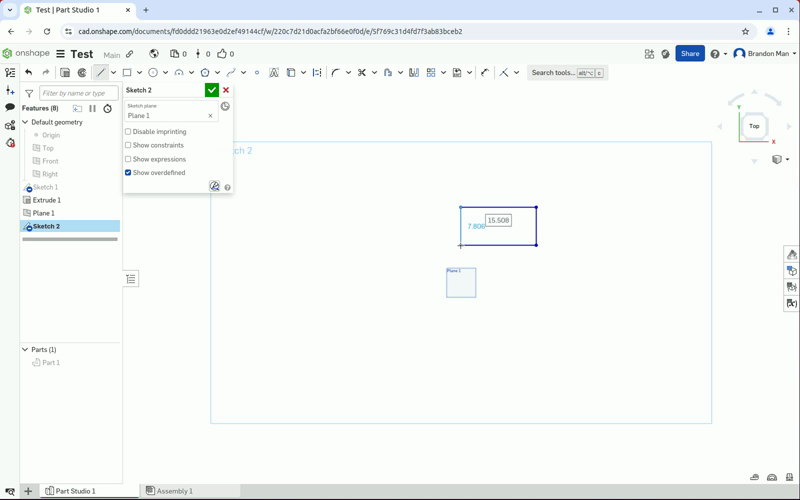
key(esc)
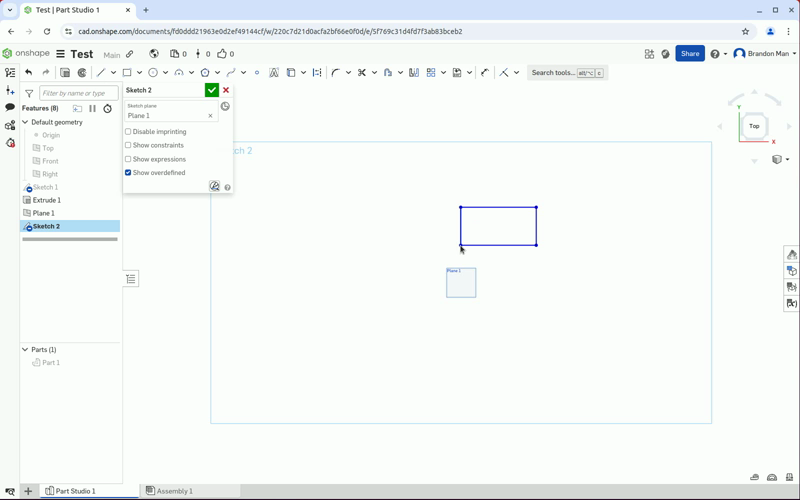
mouse_move(533, 241)
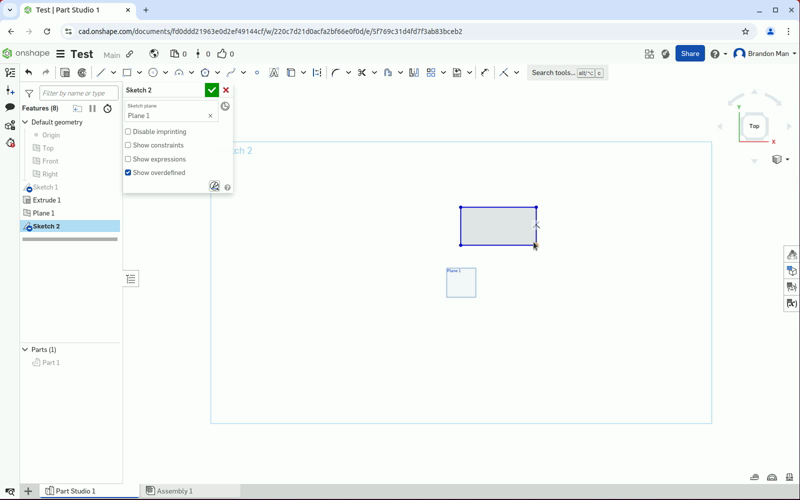
click(533, 241)
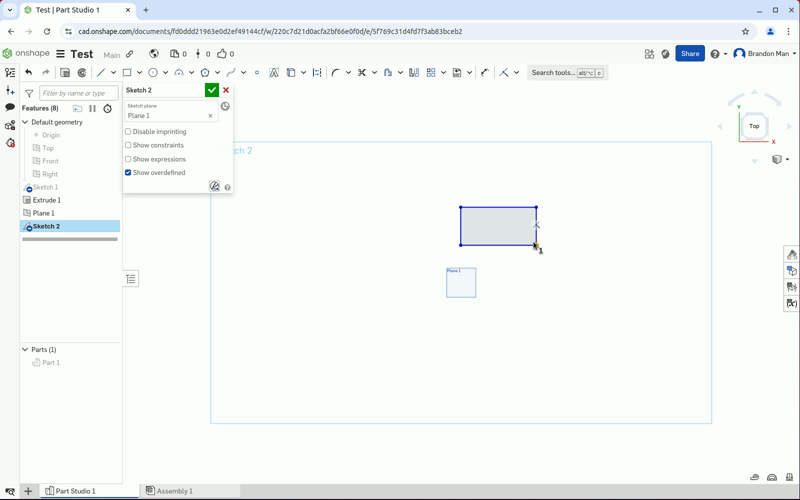
mouse_move(73, 352)
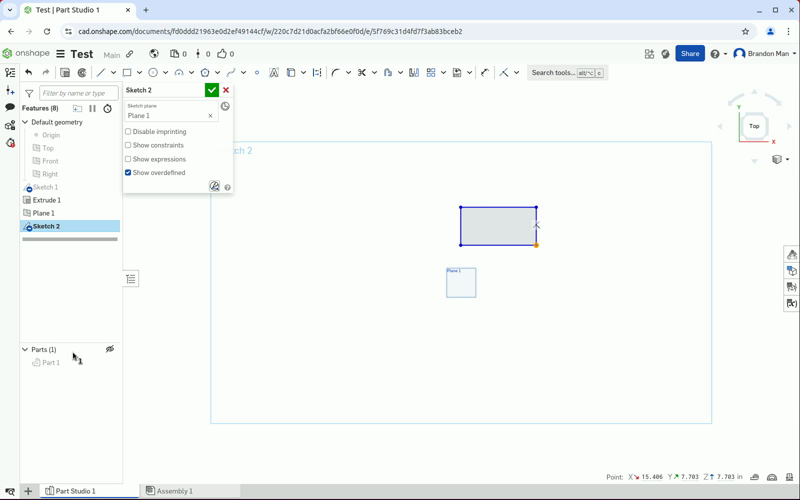
key(shift+y)
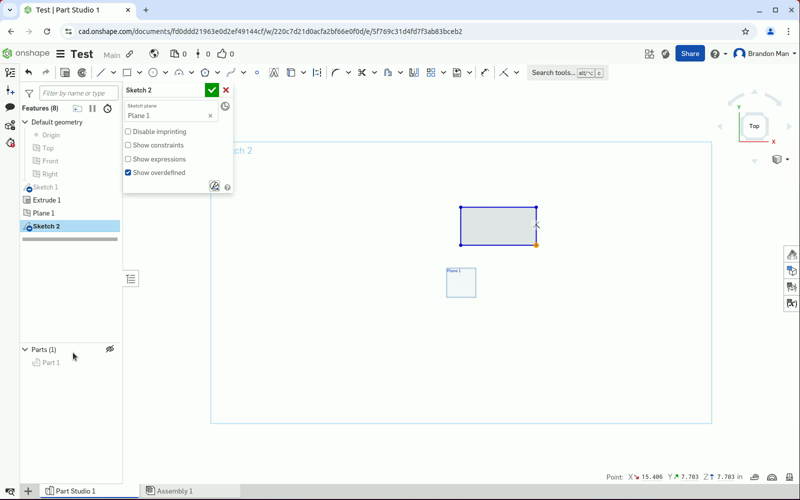
key(shift+e)
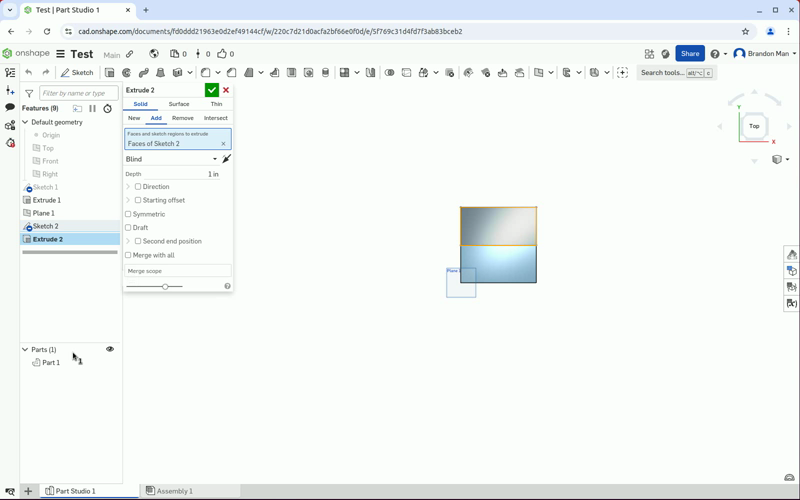
mouse_move(143, 106)
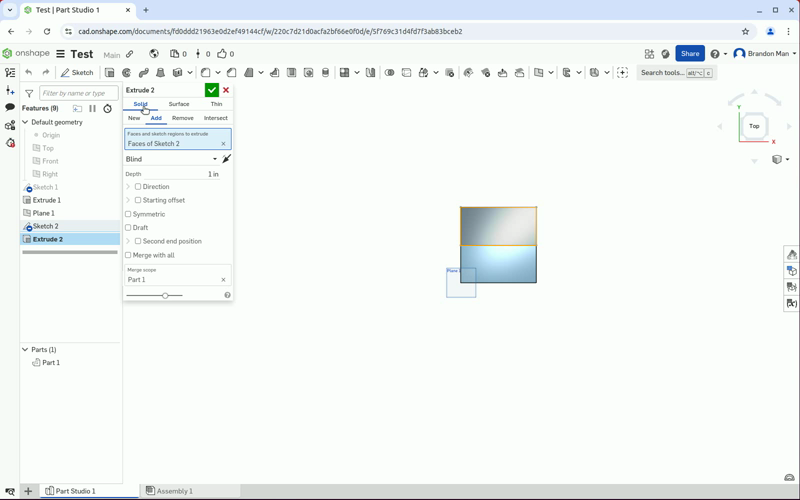
click(143, 106)
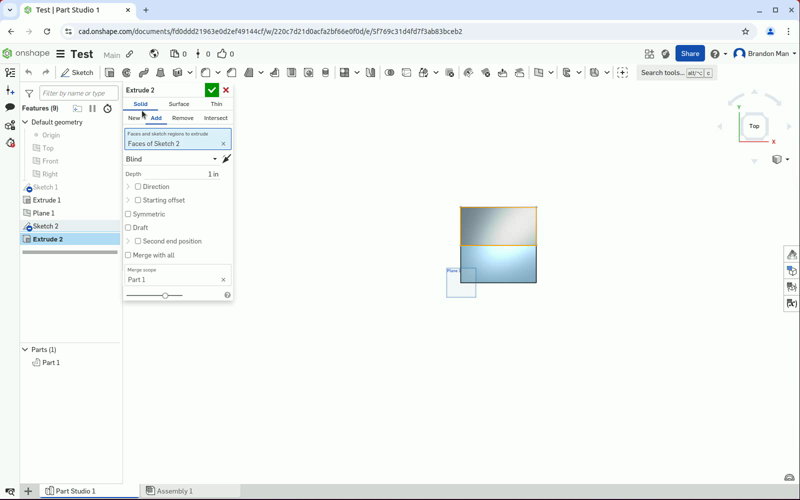
mouse_move(137, 120)
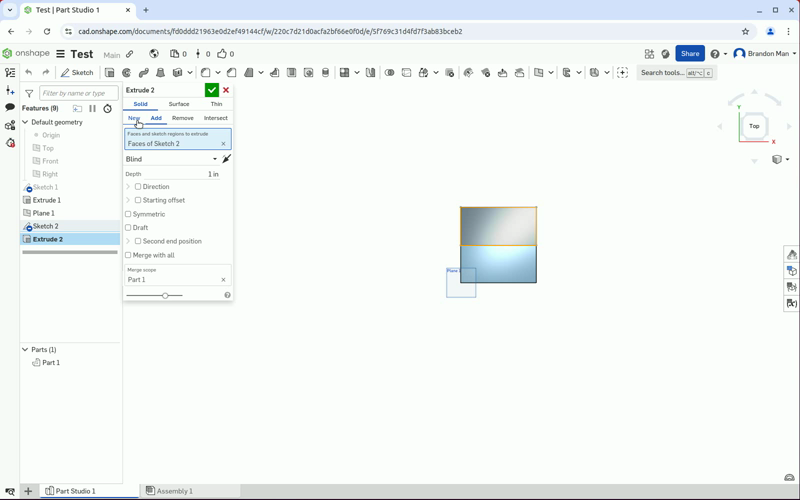
click(137, 120)
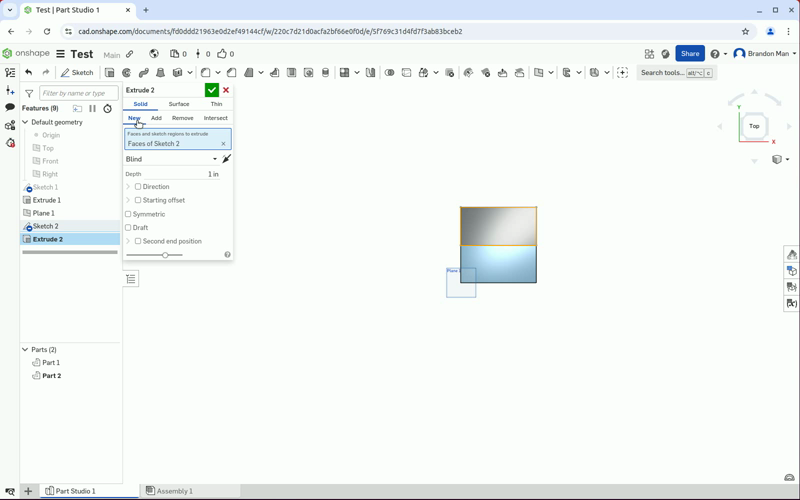
key(tab, 4)
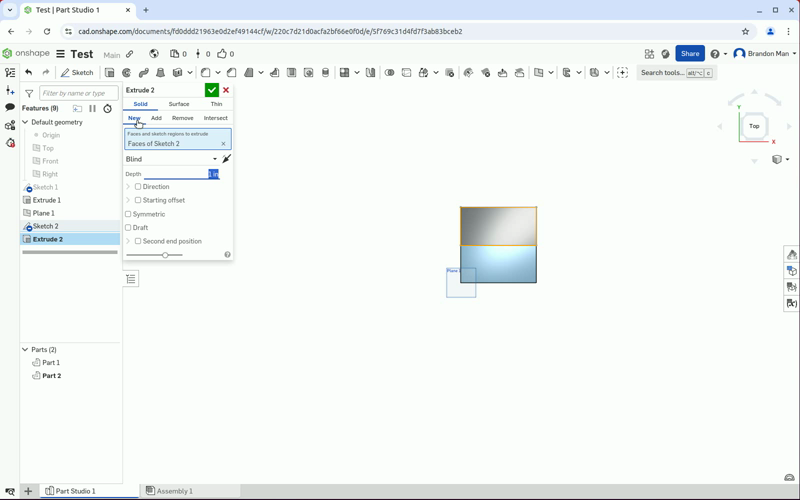
text(7.703)
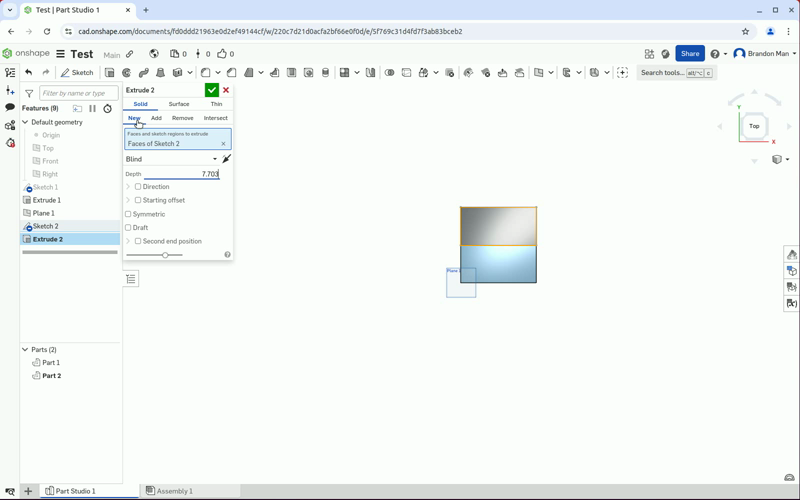
key(enter)
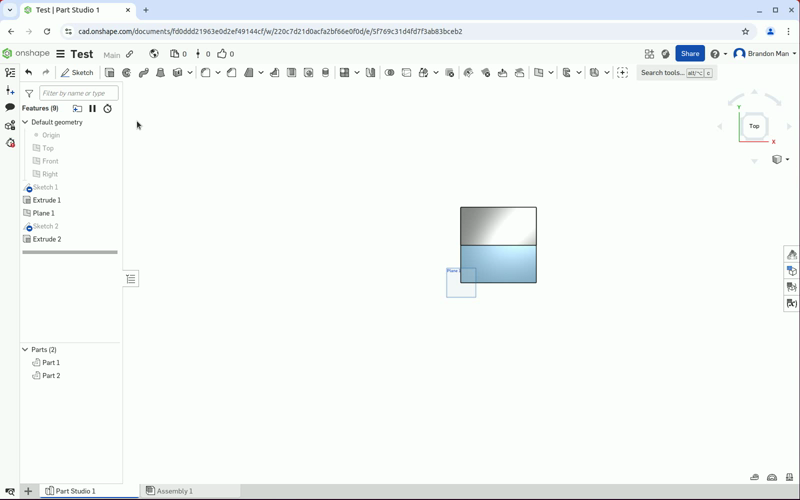
key(shift+h)
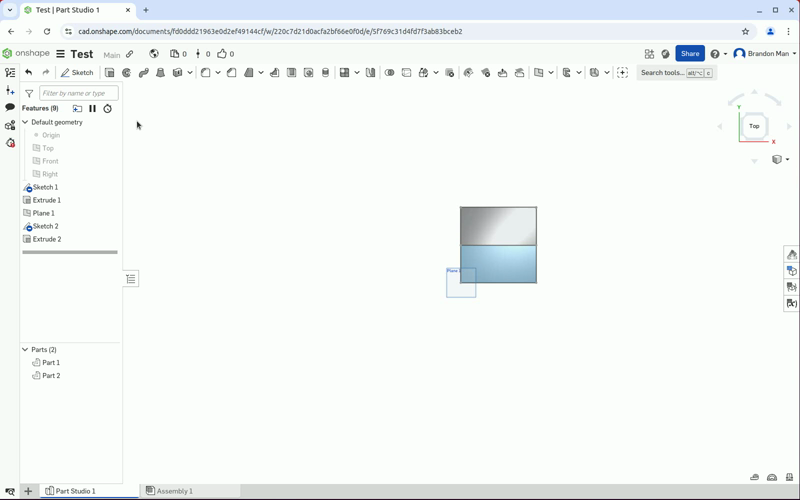
key(shift+h)
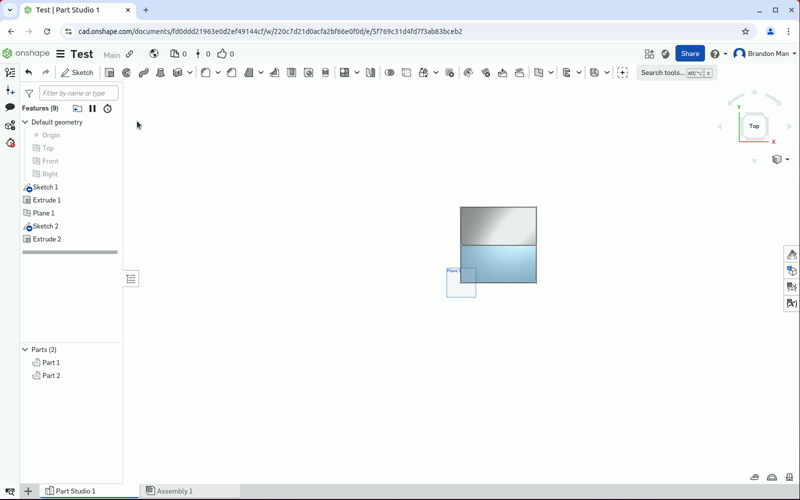
key(shift+7)
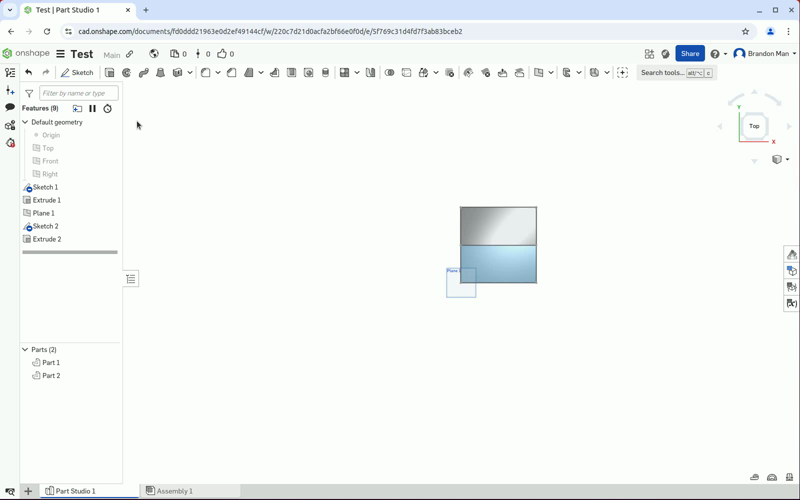
key(up, 3)
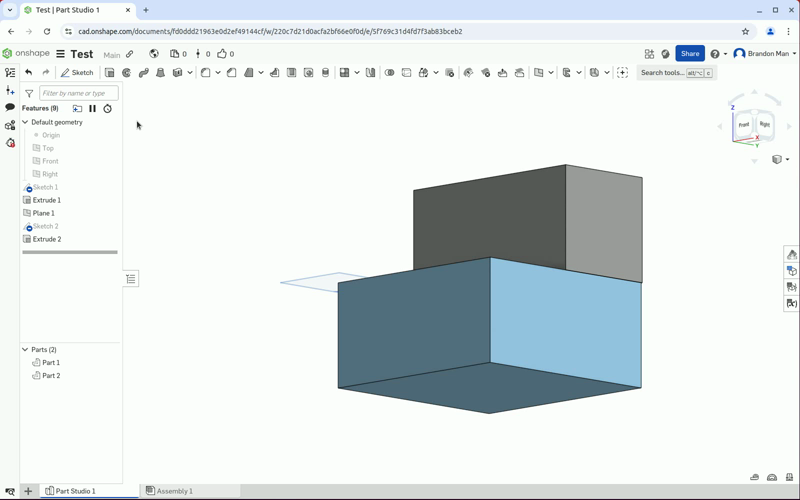
key(left, 3)
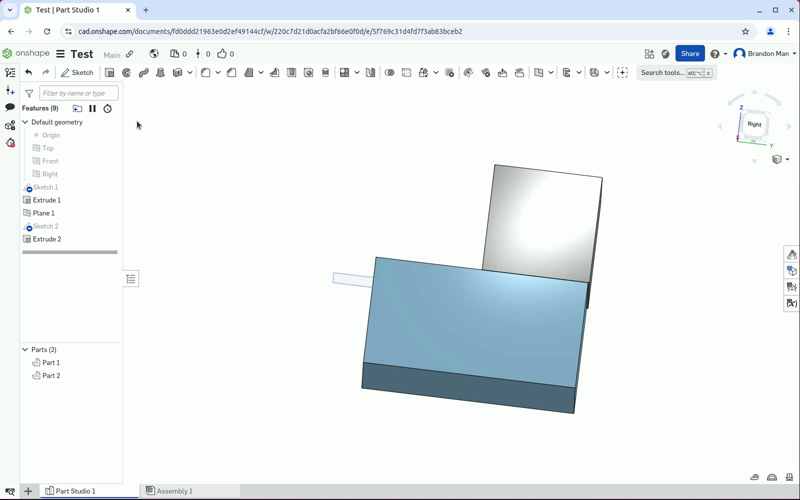
key(right, 3)
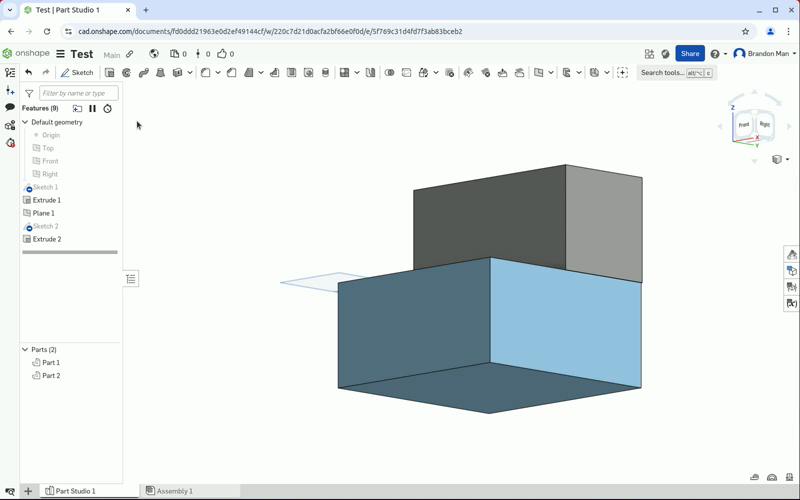
key(down, 3)
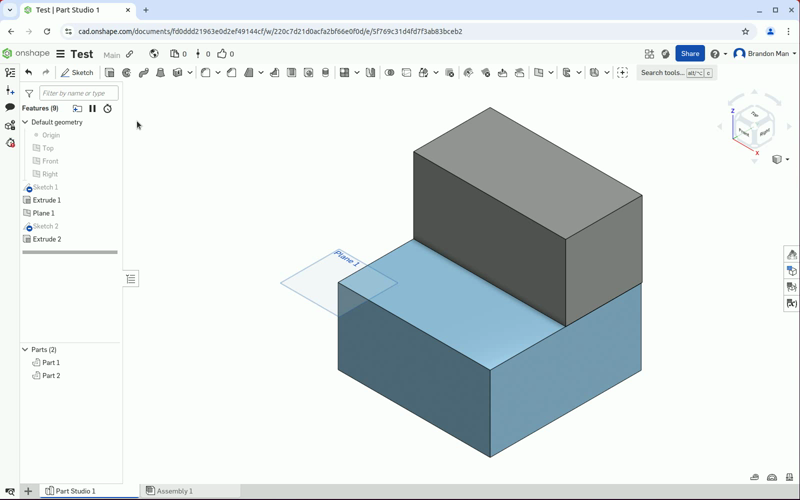
mouse_move(73, 189)
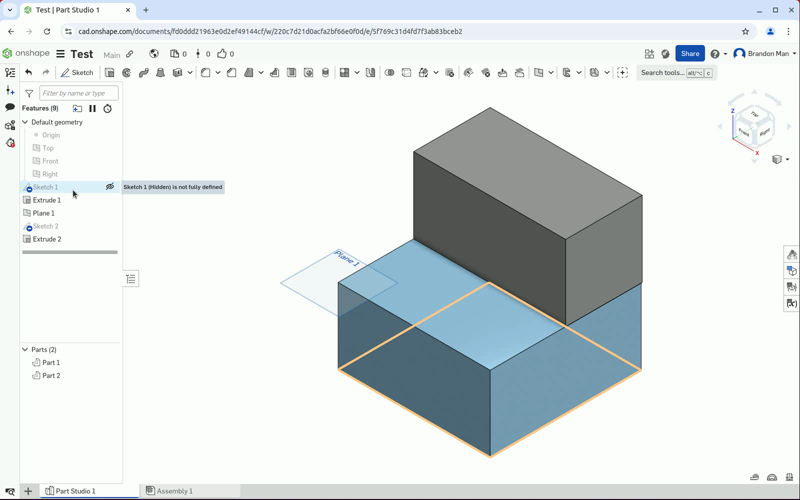
click(73, 189)